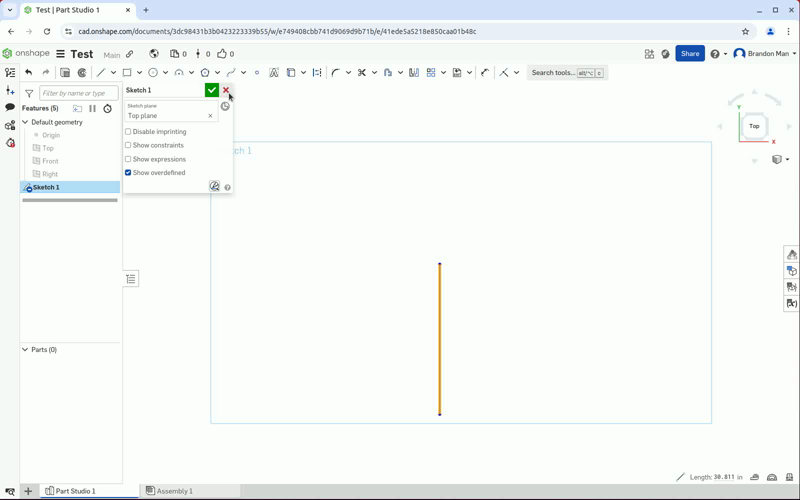
key(shift+h)
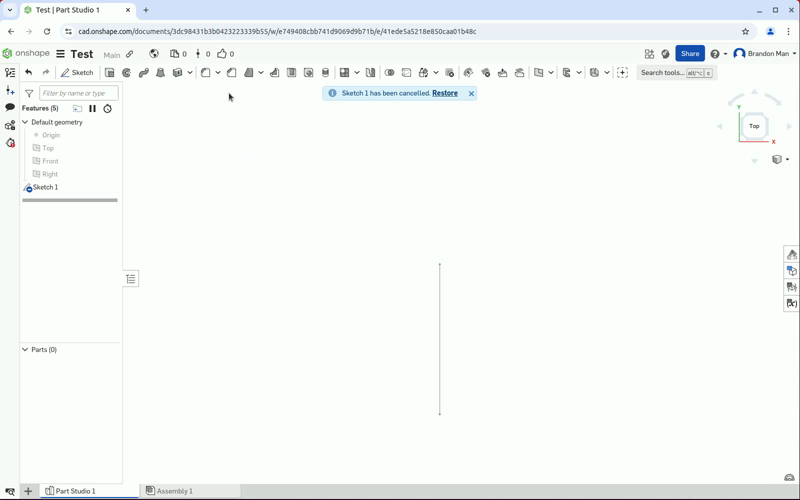
key(shift+s)
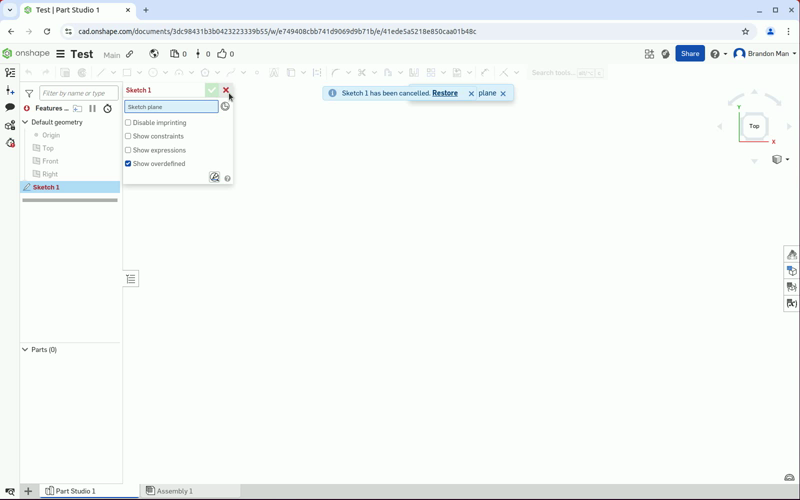
mouse_move(73, 150)
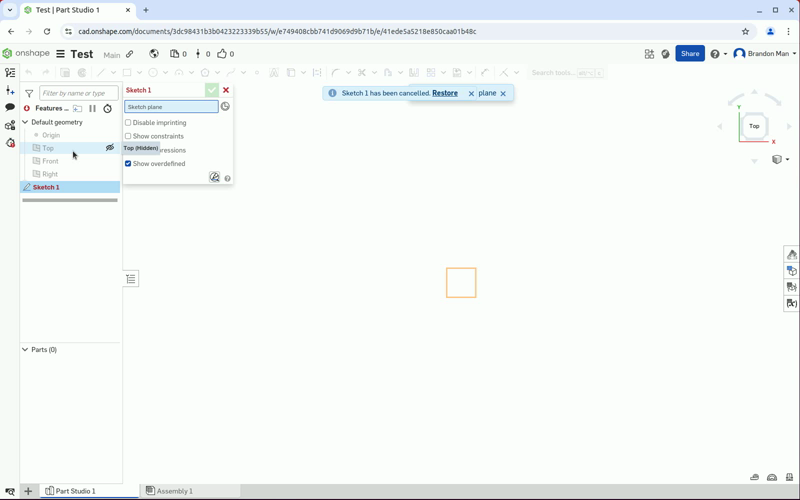
click(73, 150)
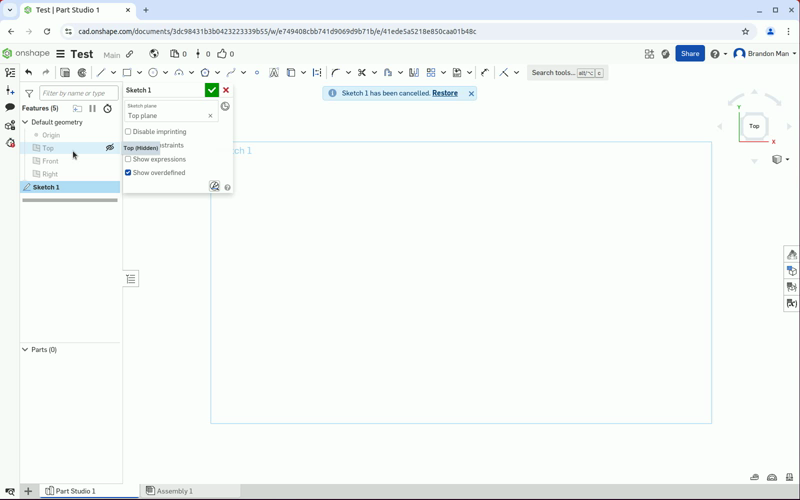
mouse_move(73, 352)
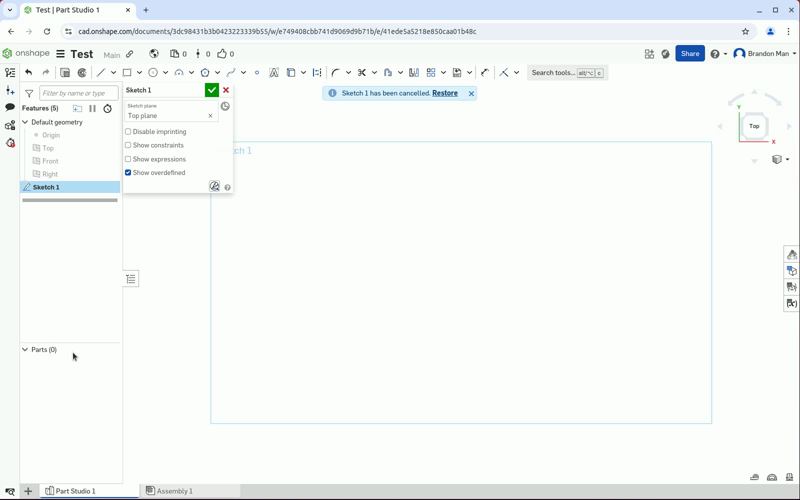
key(y)
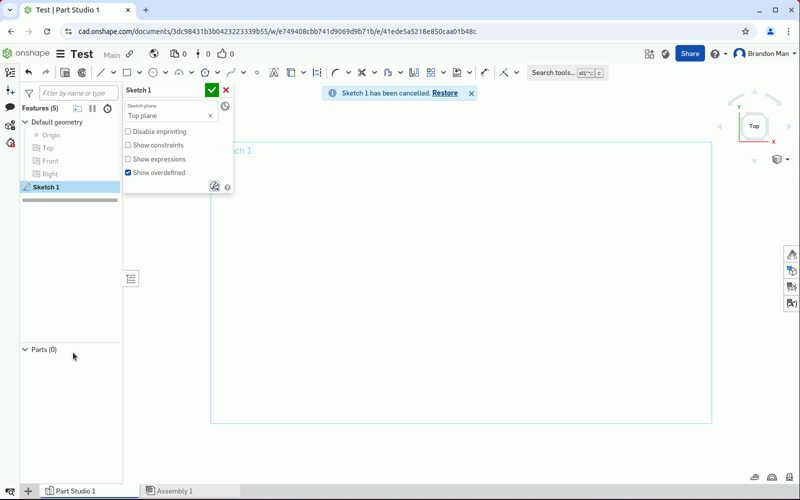
key(c)
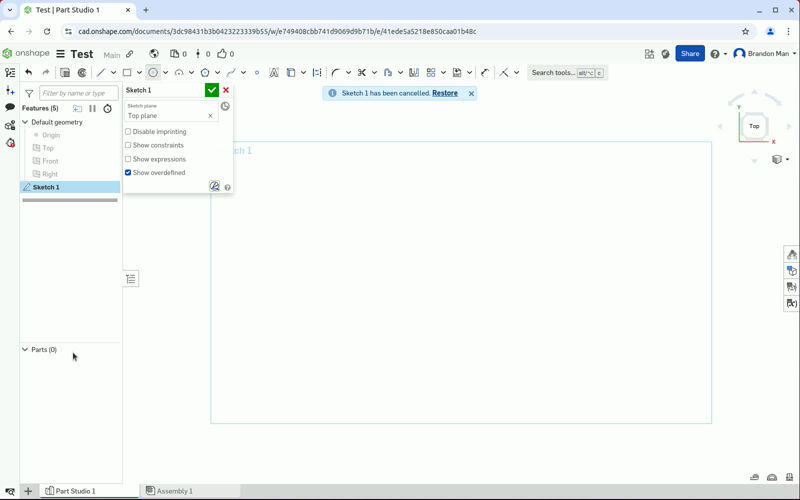
key_down(shift)
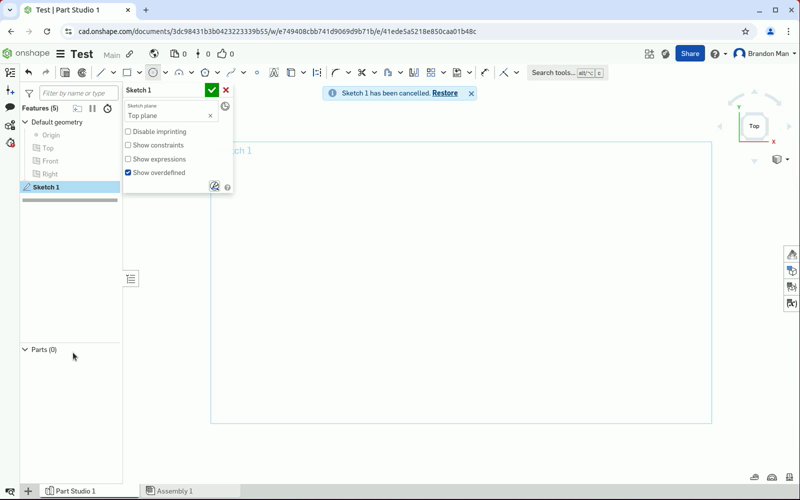
mouse_move(392, 282)
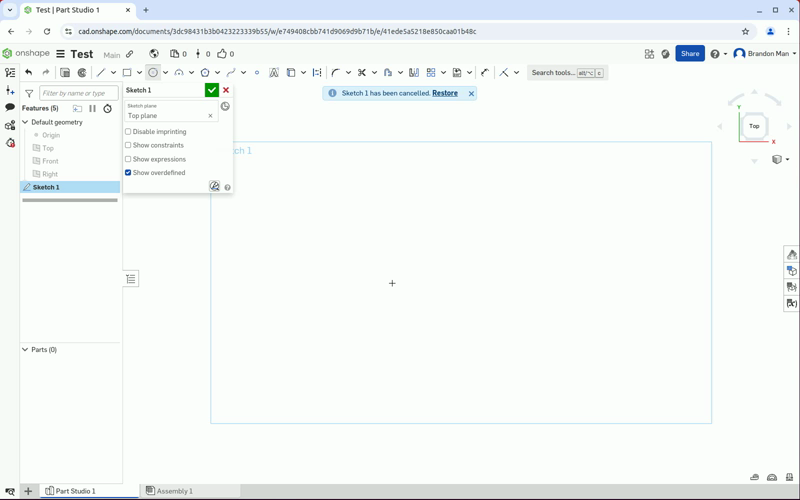
click(392, 282)
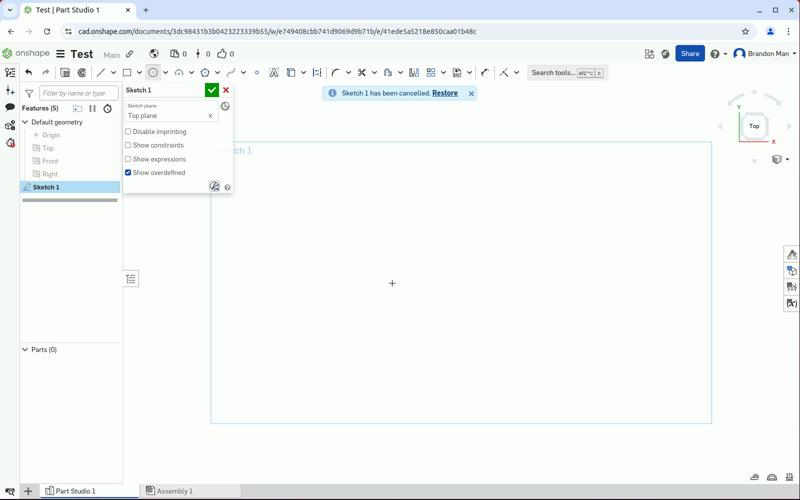
key_up(shift)
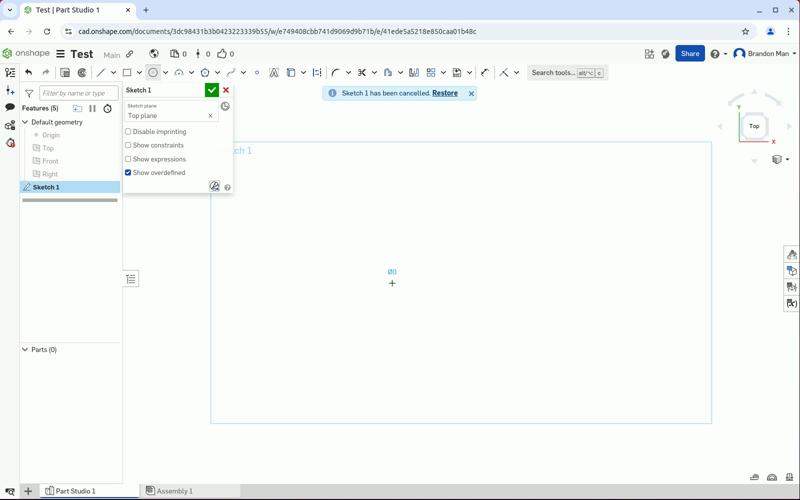
mouse_move(435, 282)
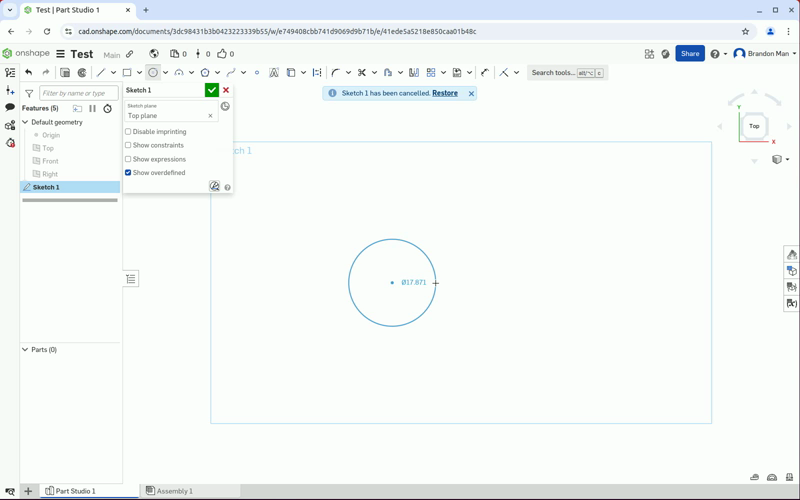
click(435, 282)
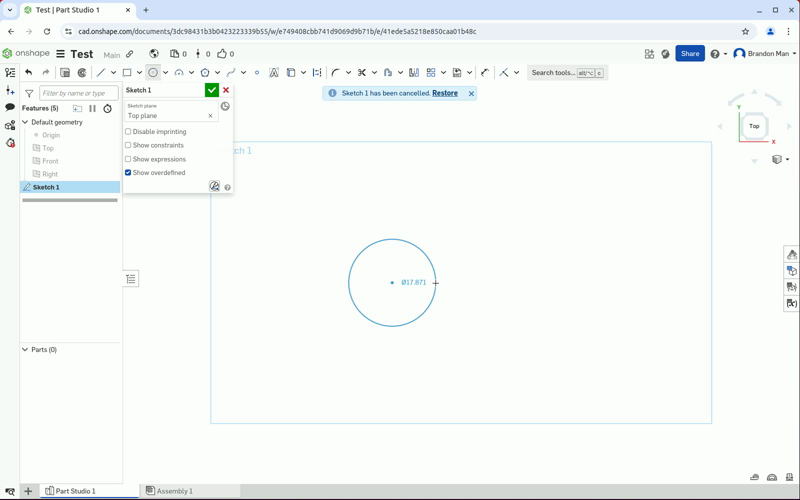
key(esc)
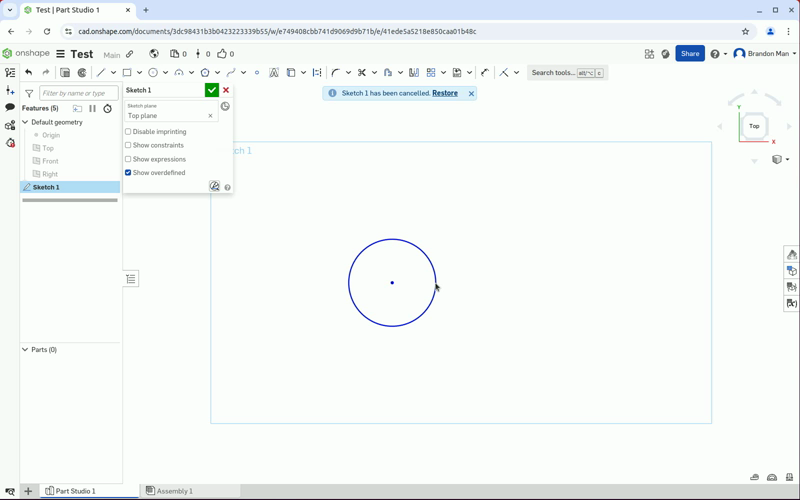
key(c)
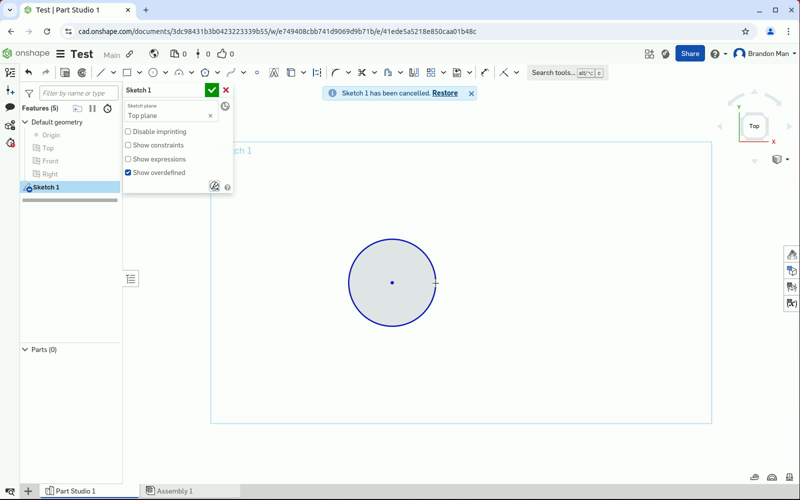
key_down(shift)
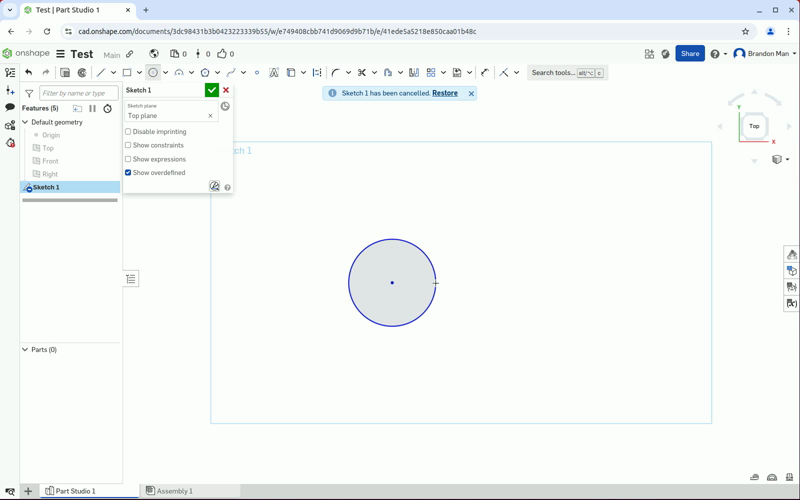
mouse_move(392, 282)
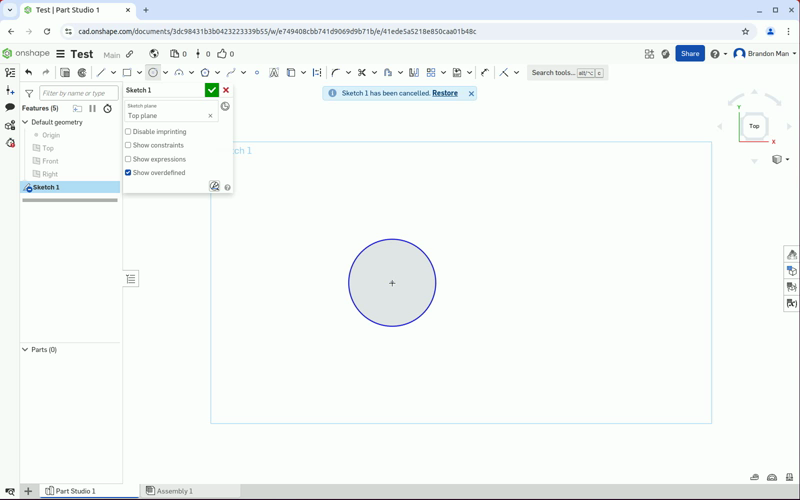
click(392, 282)
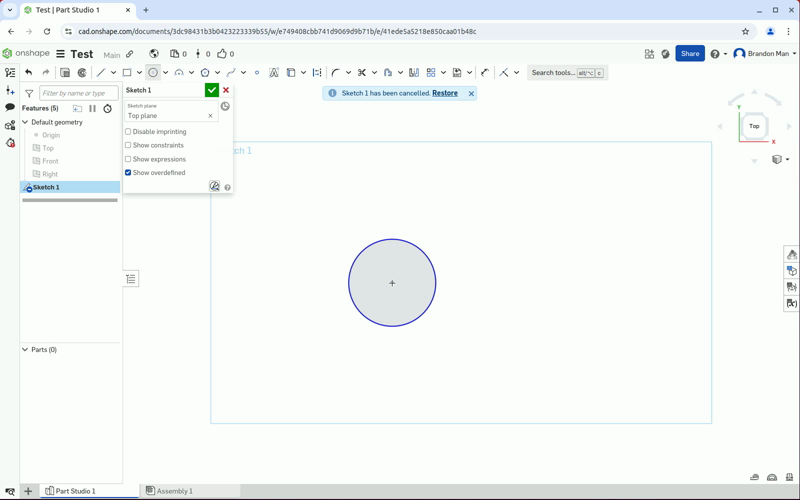
key_up(shift)
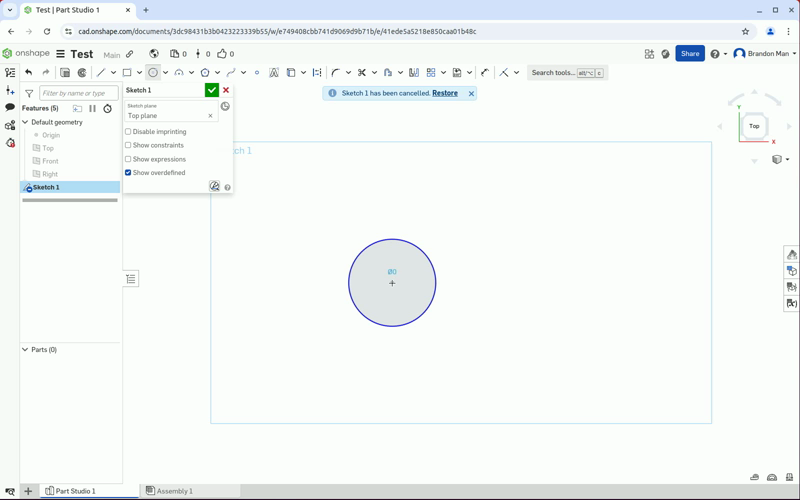
mouse_move(415, 282)
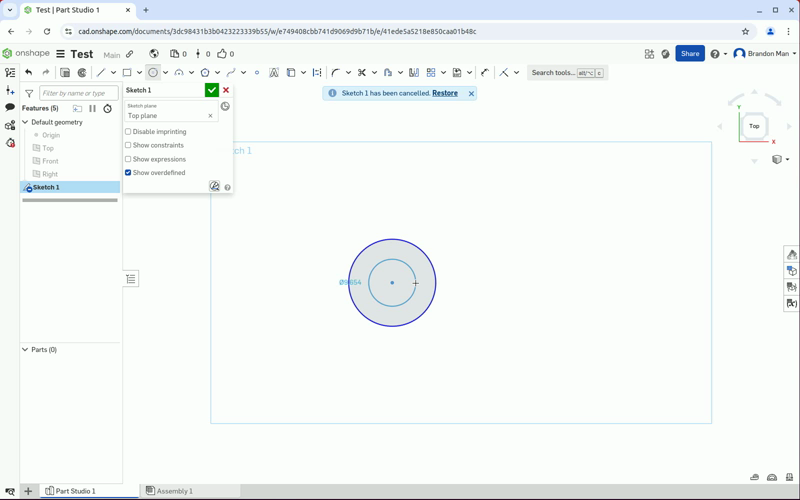
click(415, 282)
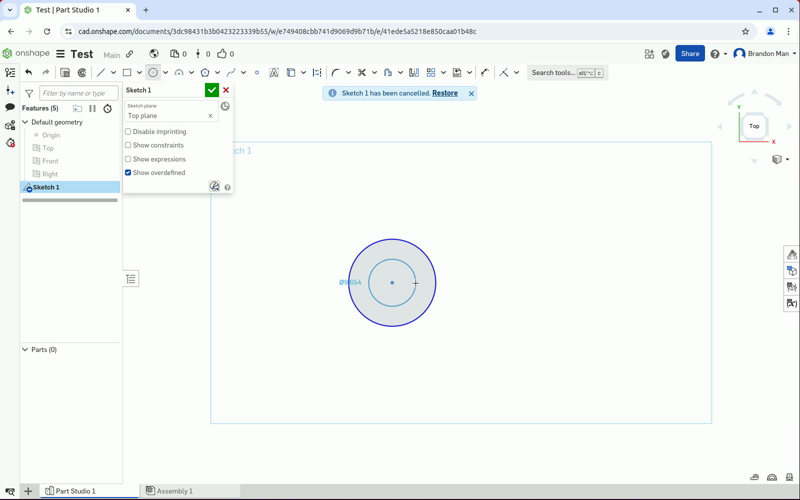
key(esc)
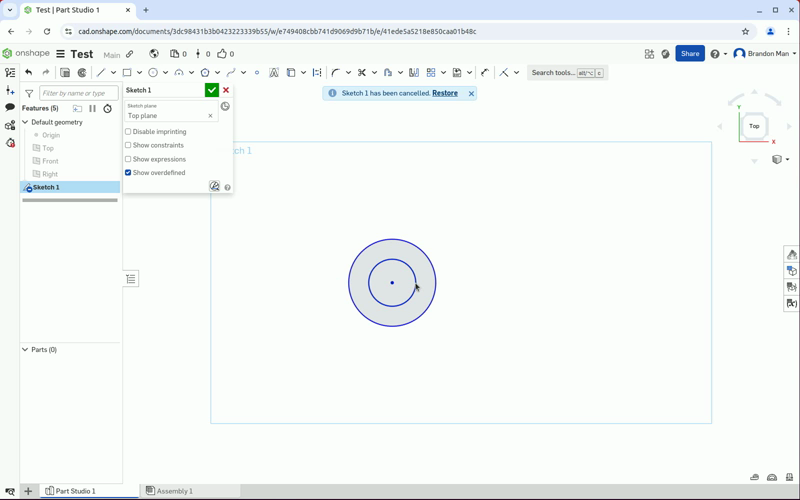
mouse_move(356, 278)
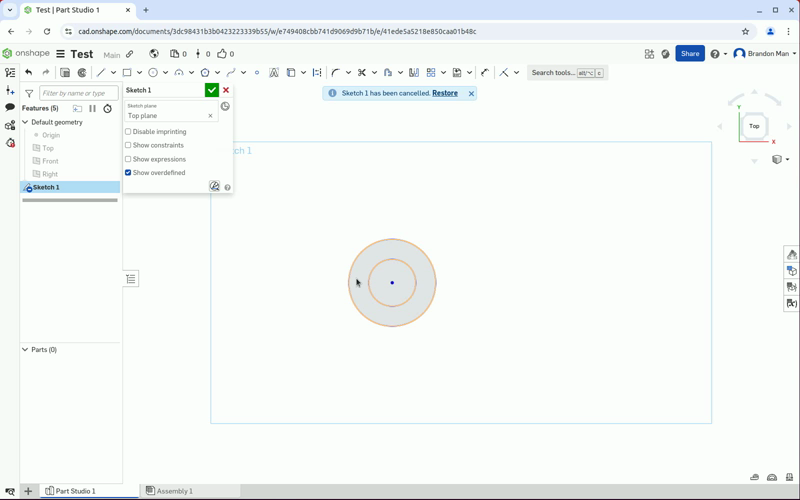
click(356, 278)
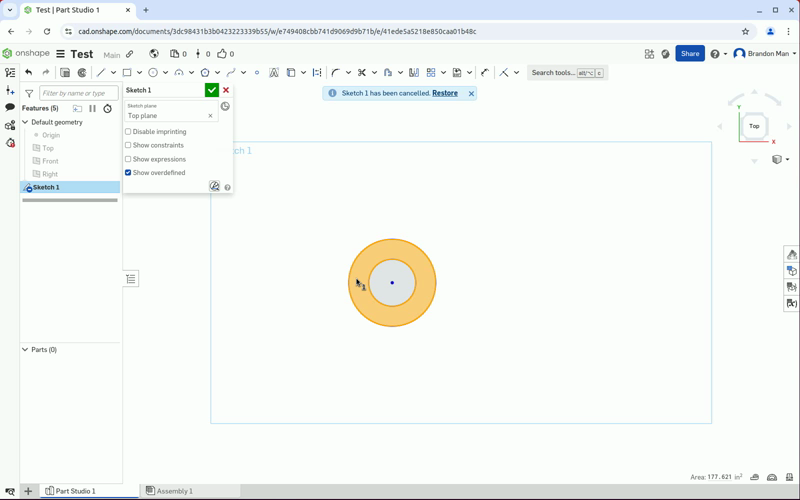
mouse_move(73, 352)
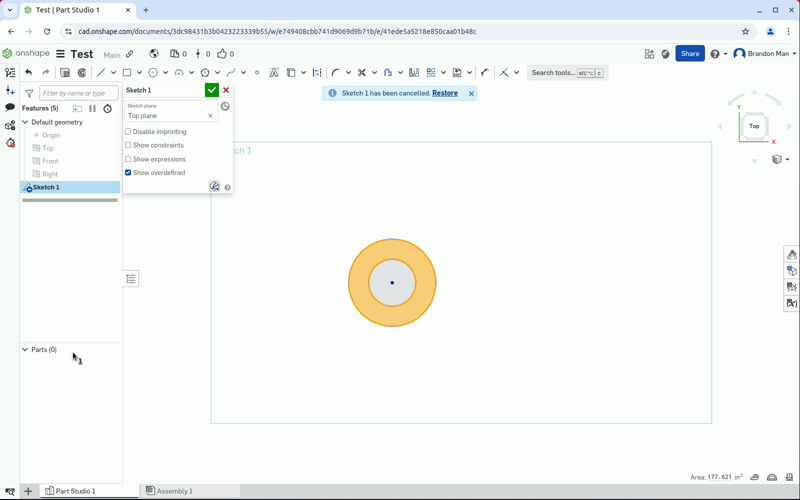
key(shift+y)
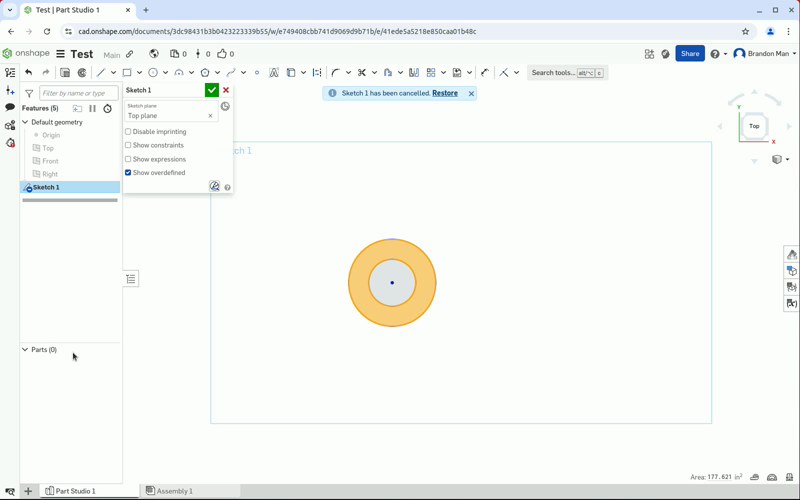
key(shift+e)
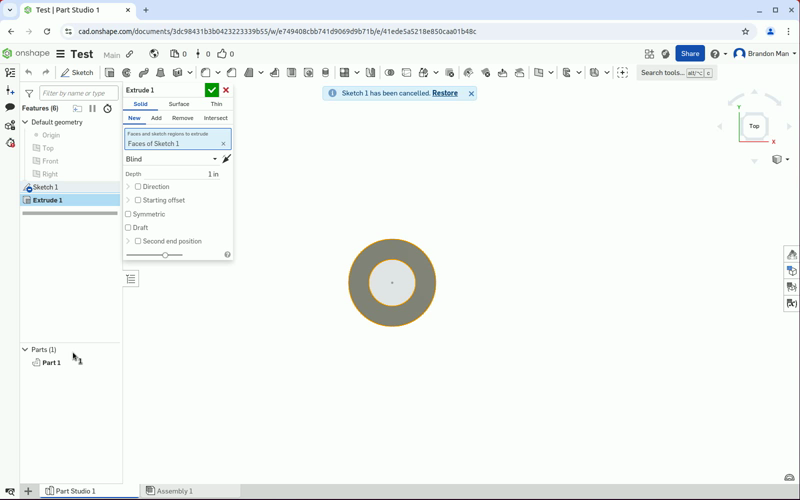
mouse_move(143, 106)
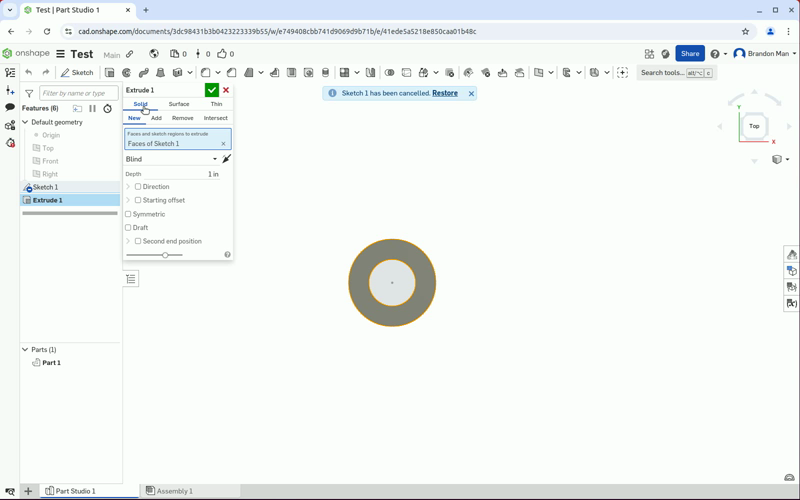
click(143, 106)
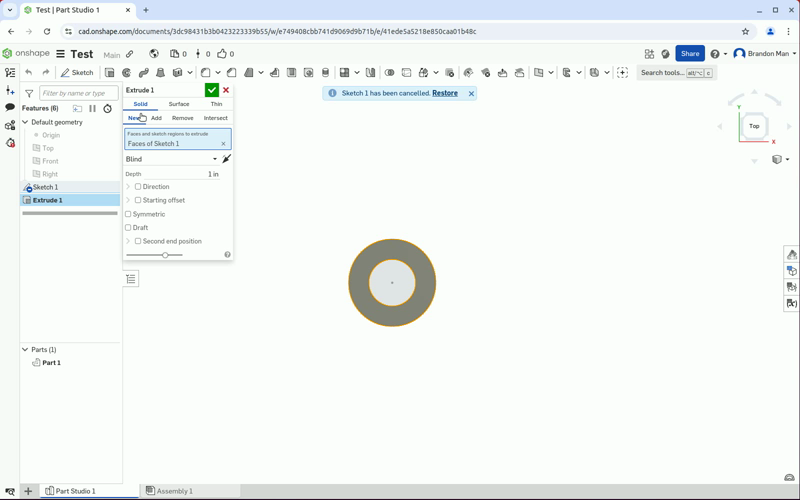
mouse_move(137, 120)
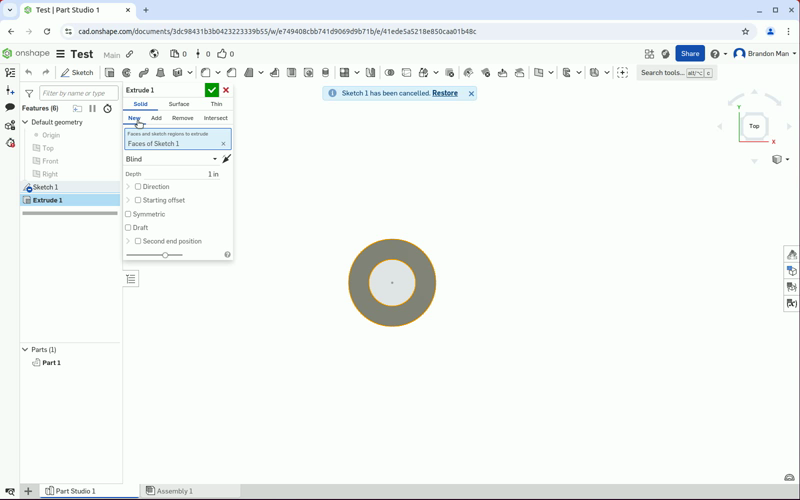
click(137, 120)
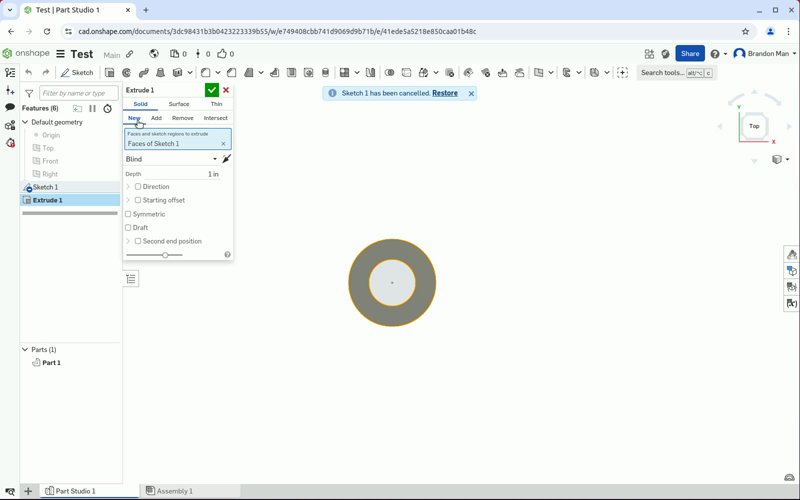
key(tab, 4)
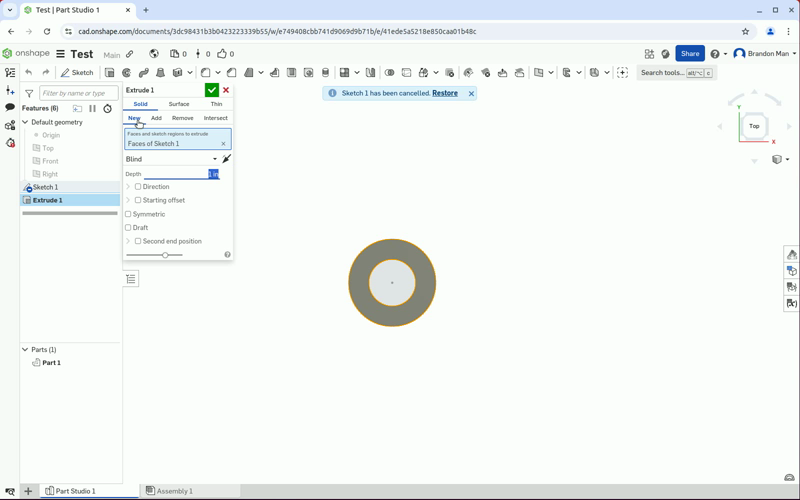
text(15.646)
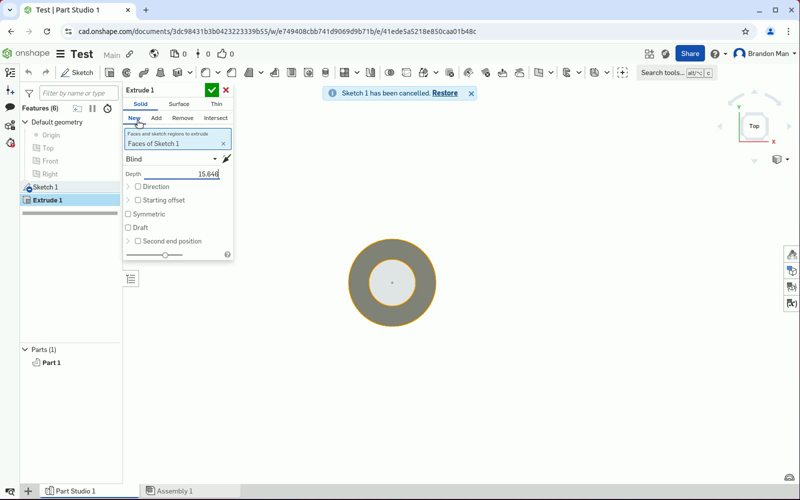
key(enter)
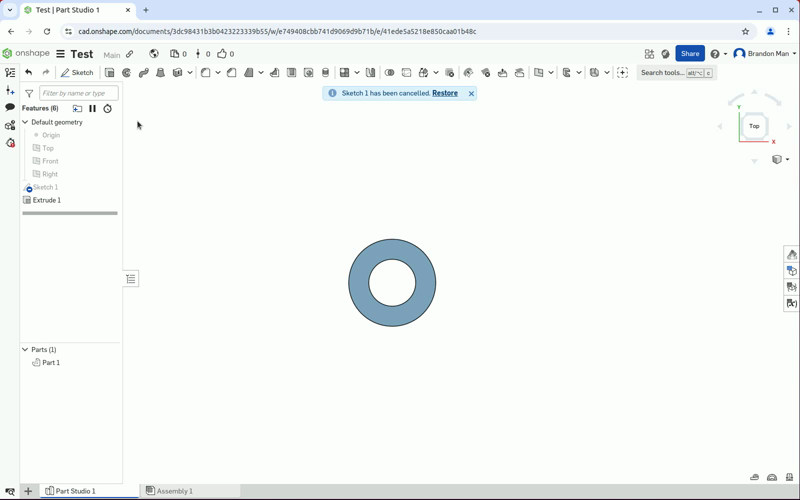
key(shift+h)
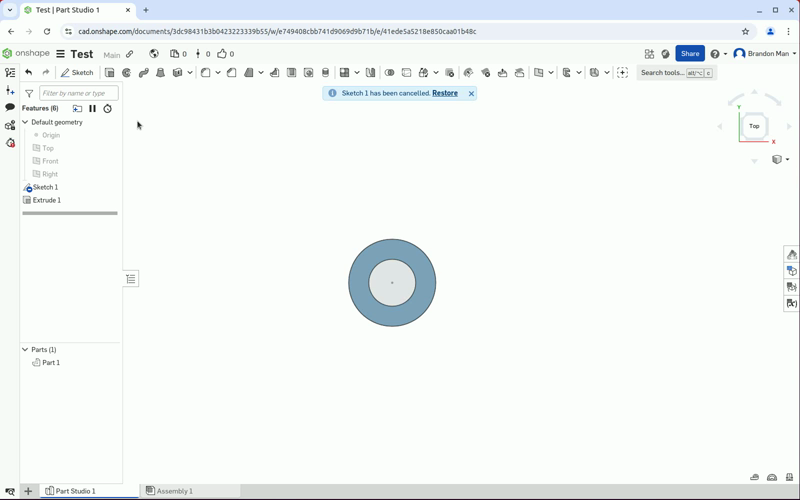
key(shift+h)
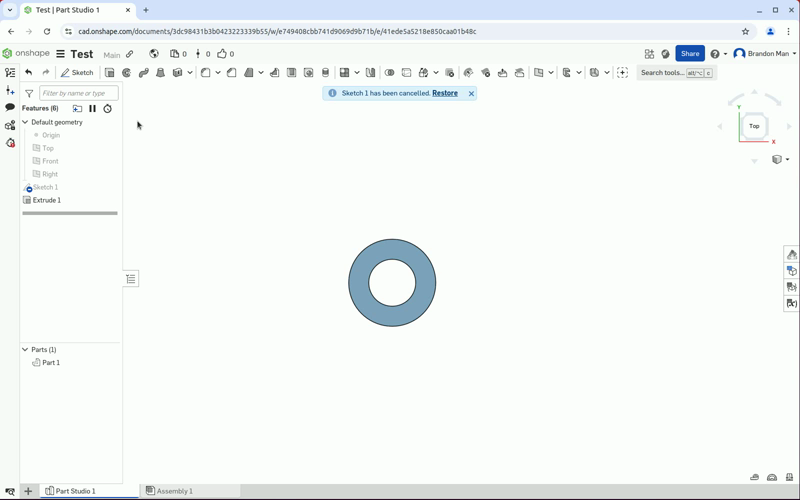
mouse_move(73, 189)
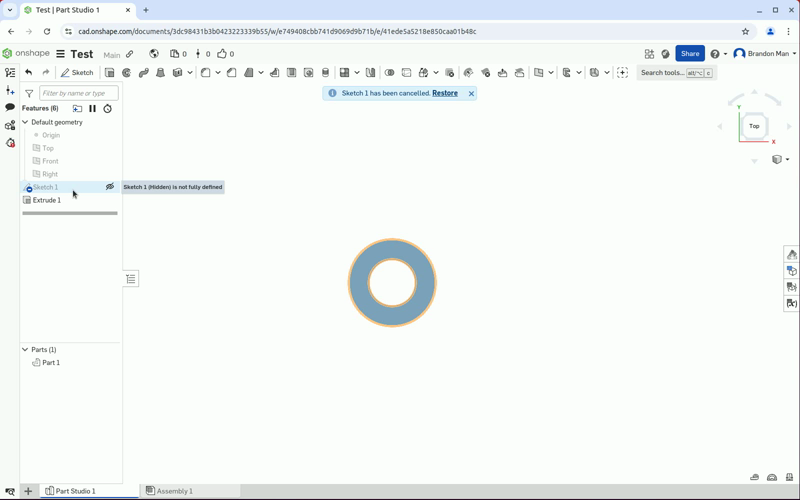
click(73, 189)
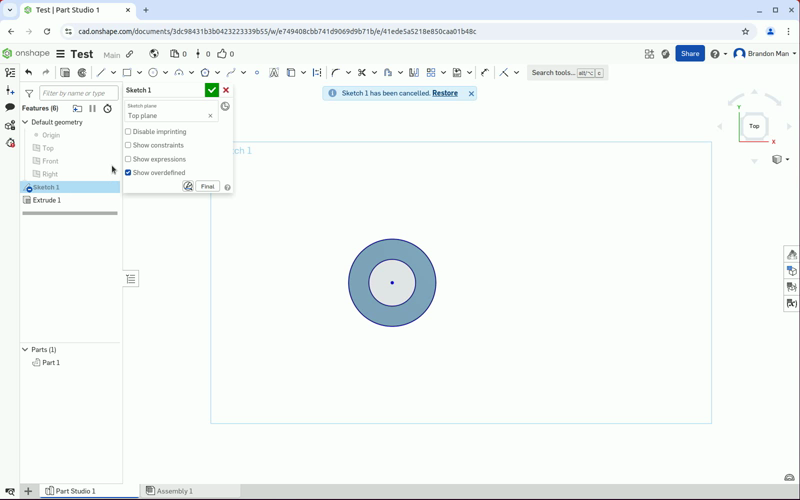
mouse_move(229, 92)
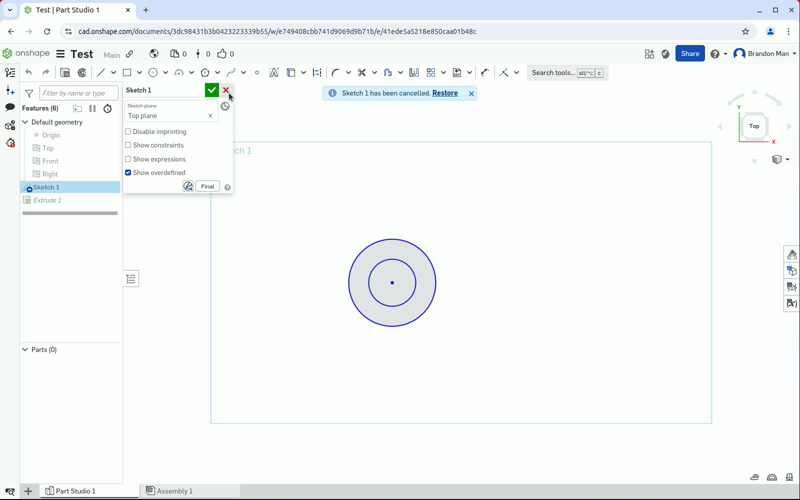
click(229, 92)
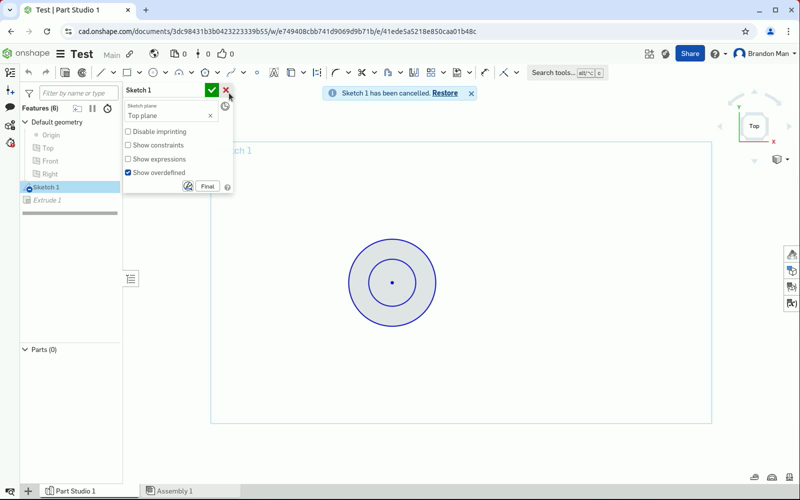
key(shift+s)
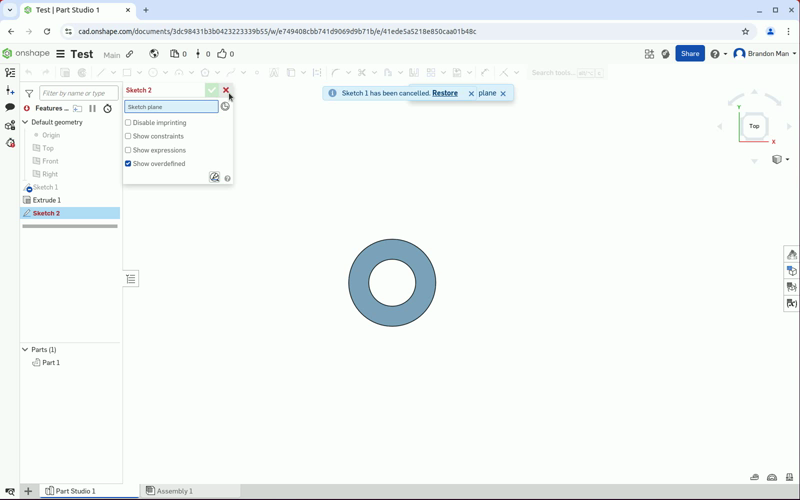
mouse_move(73, 150)
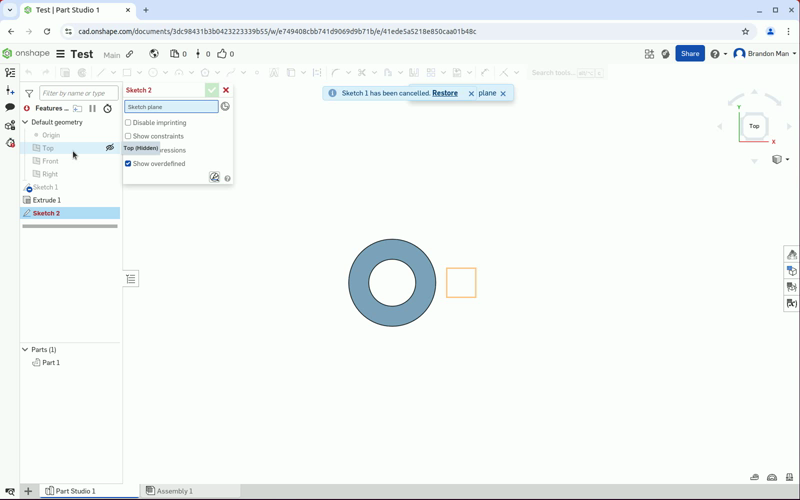
click(73, 150)
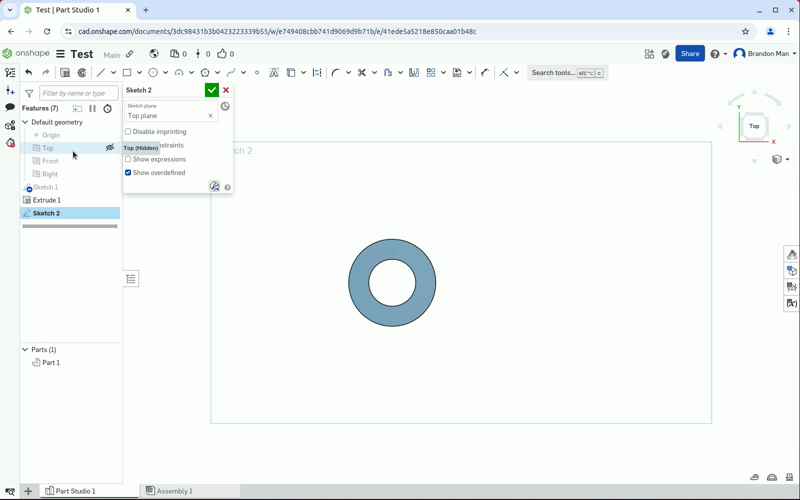
mouse_move(73, 352)
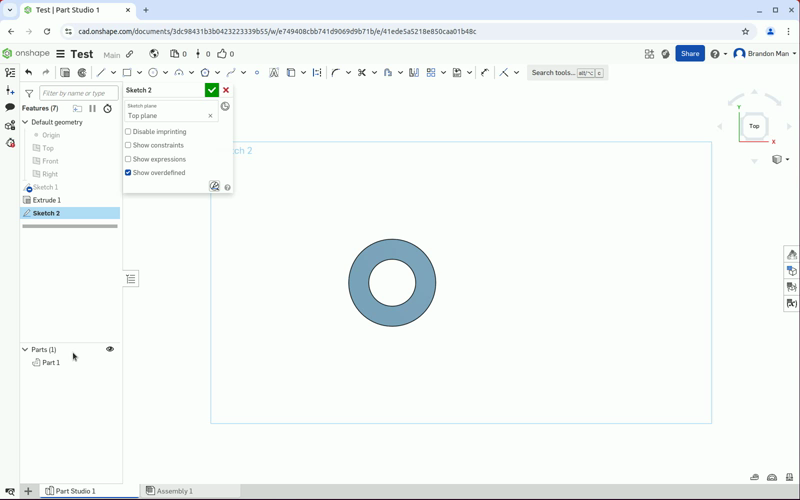
key(y)
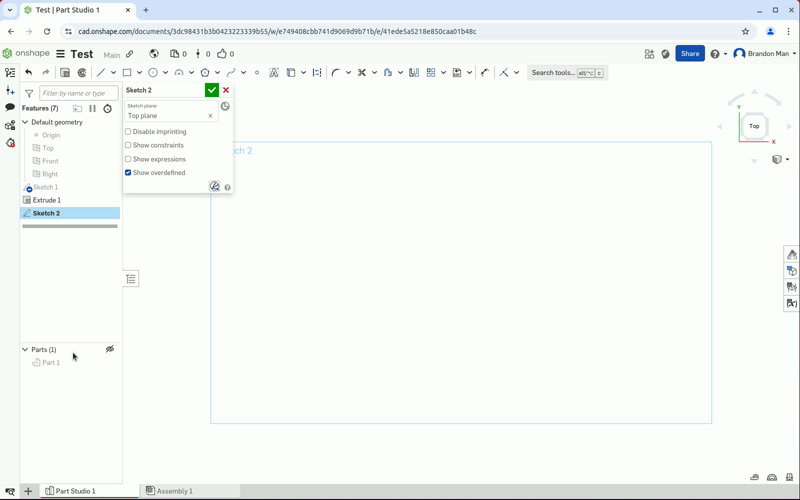
key(l)
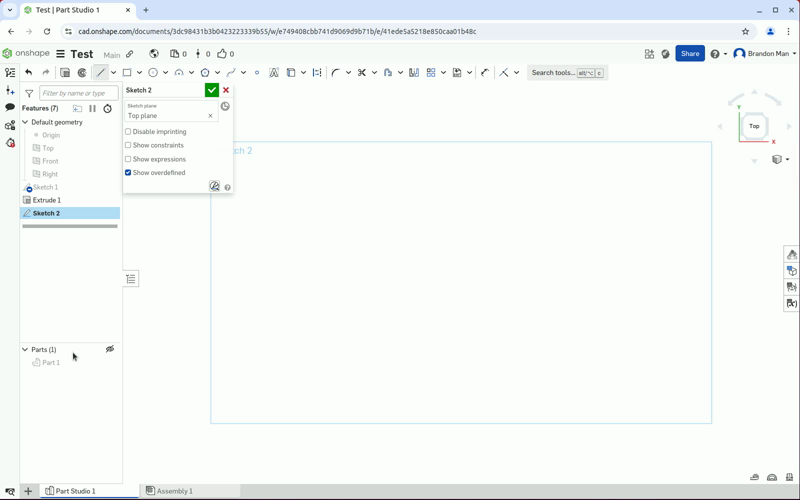
key_down(shift)
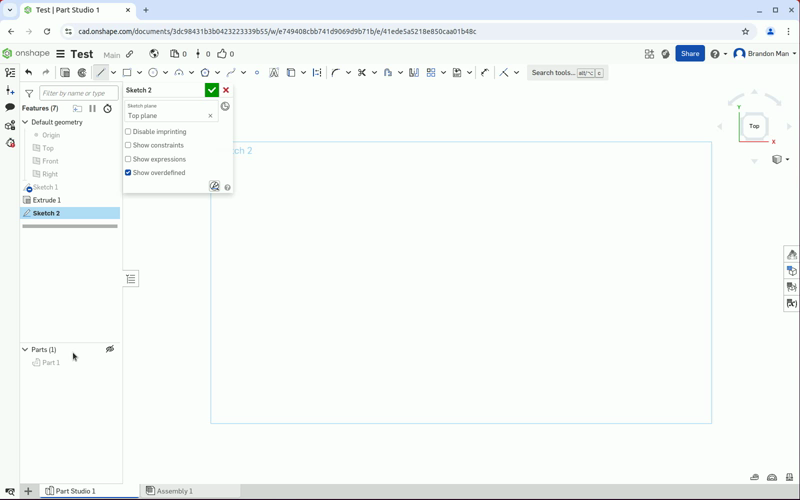
mouse_move(391, 326)
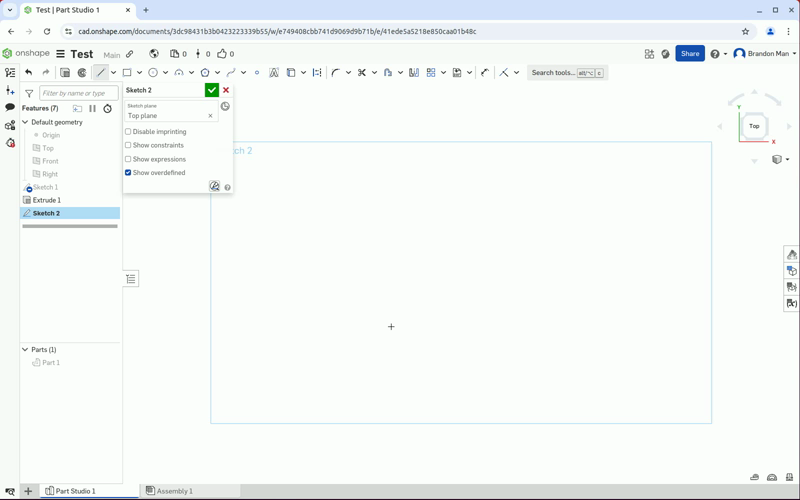
click(391, 326)
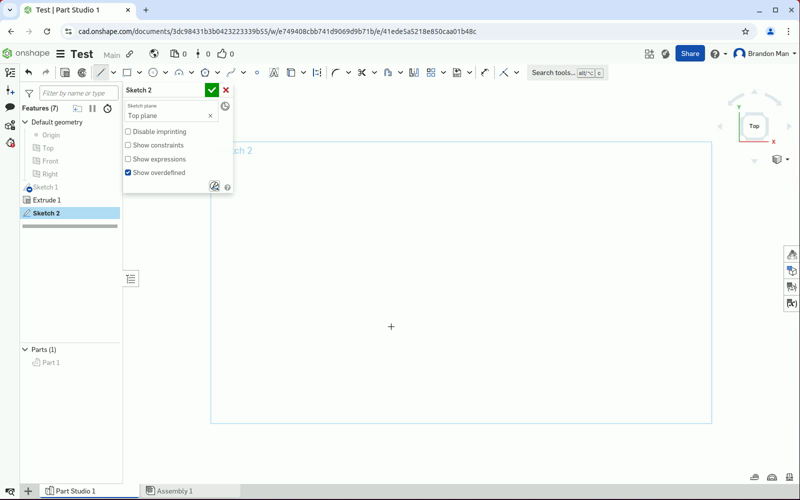
key_up(shift)
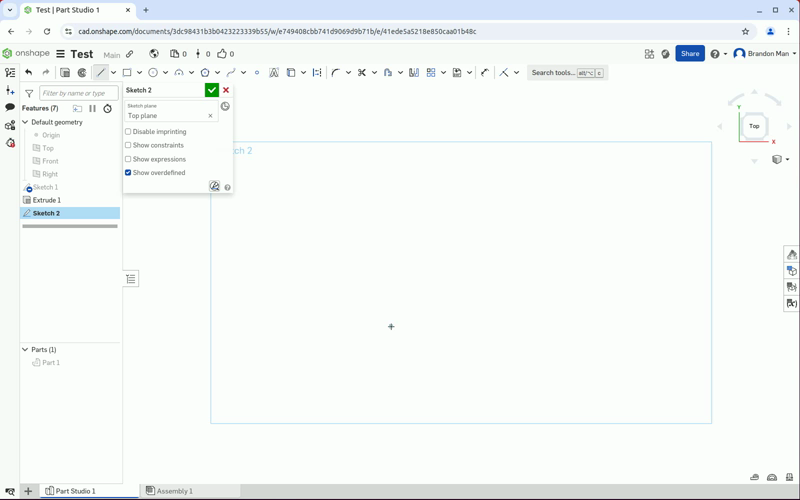
key_down(shift)
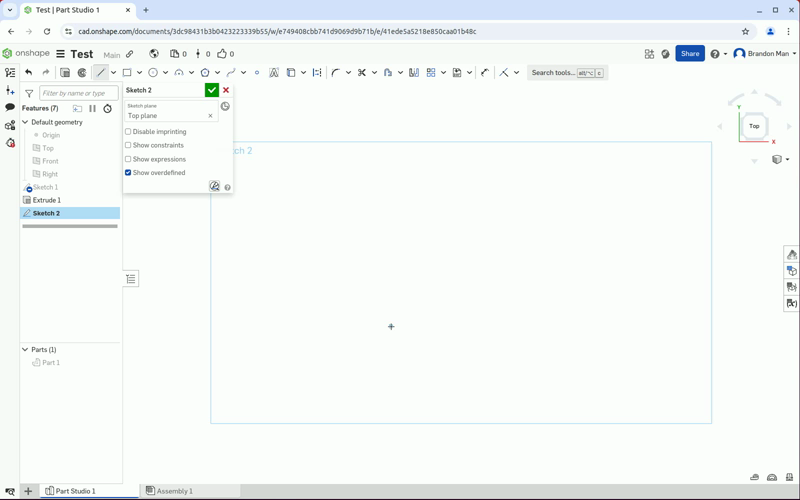
mouse_move(529, 324)
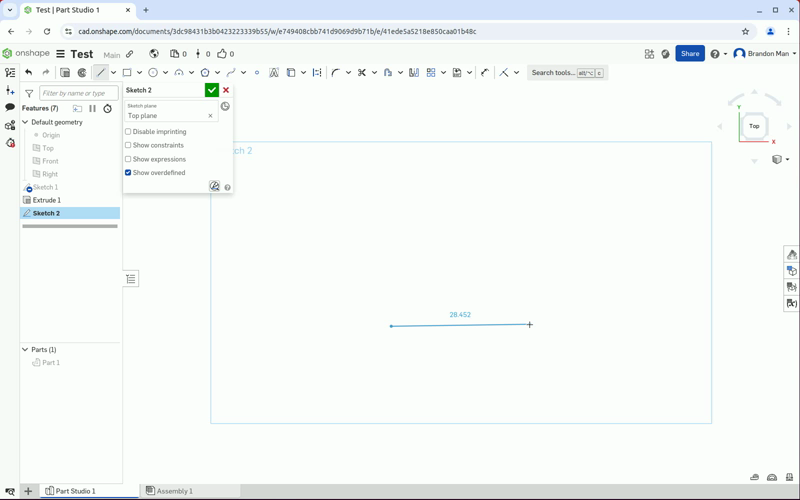
click(529, 324)
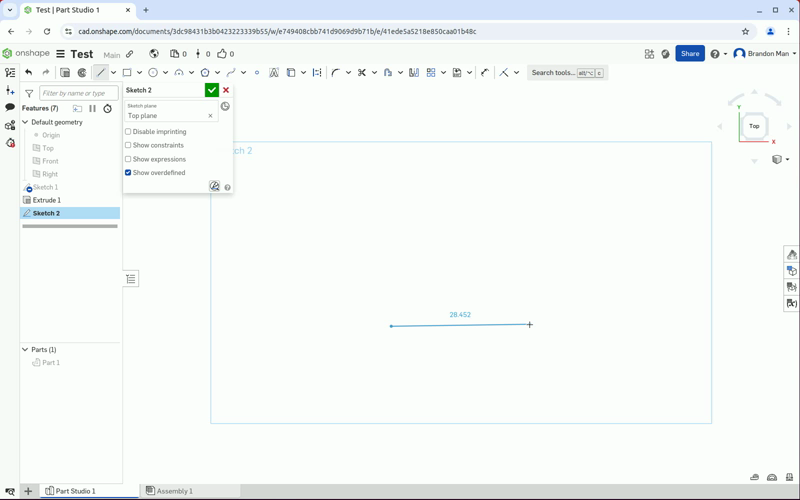
key_up(shift)
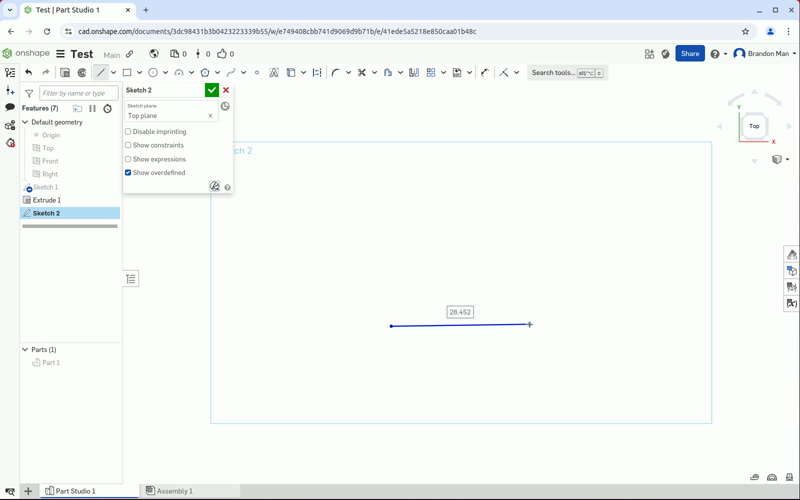
key(esc)
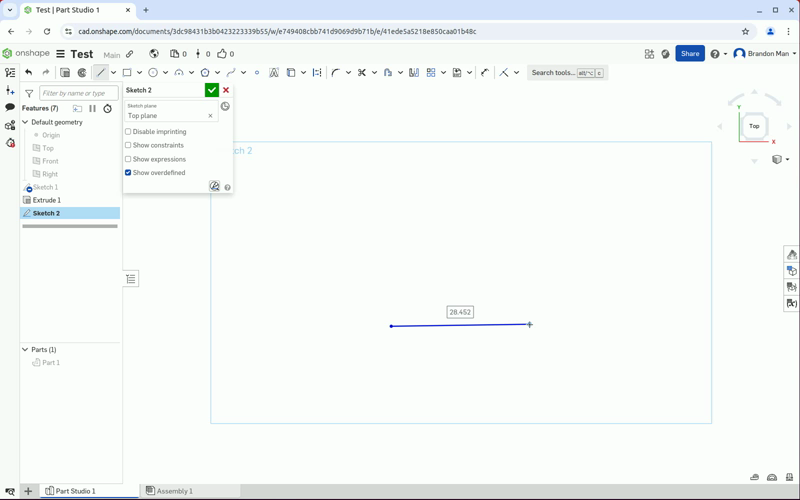
key(a)
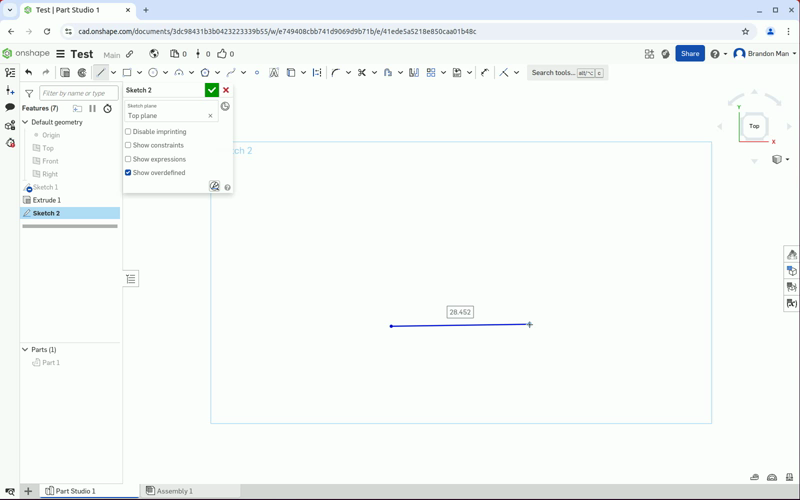
mouse_move(529, 324)
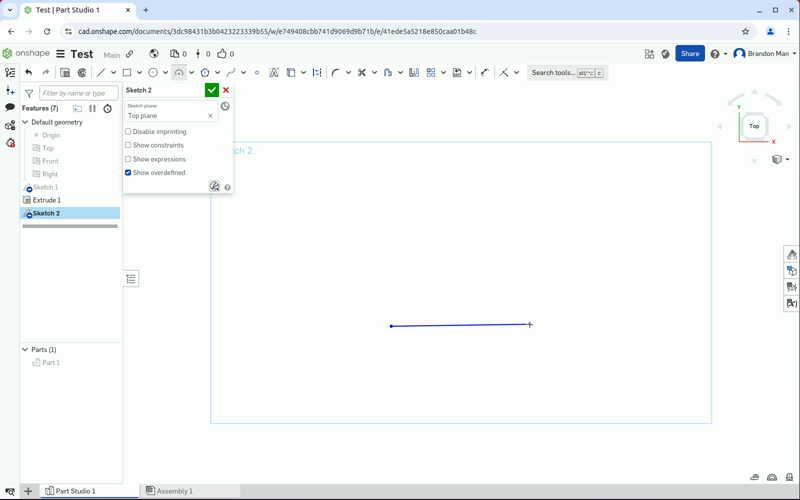
click(529, 324)
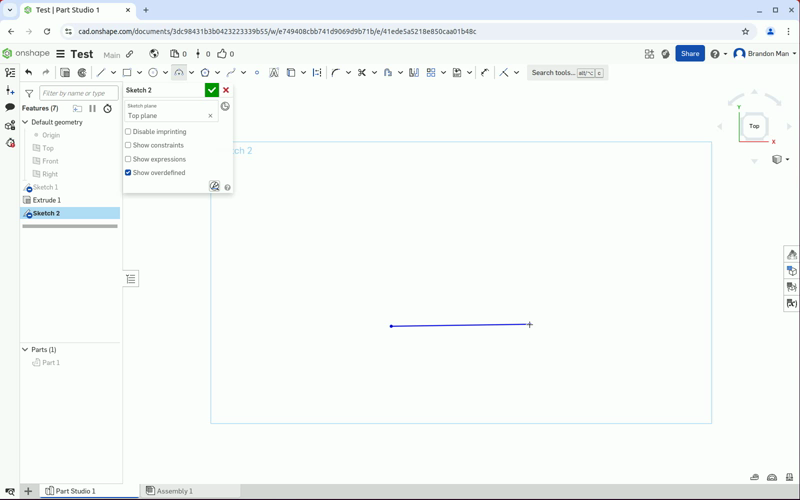
key_down(shift)
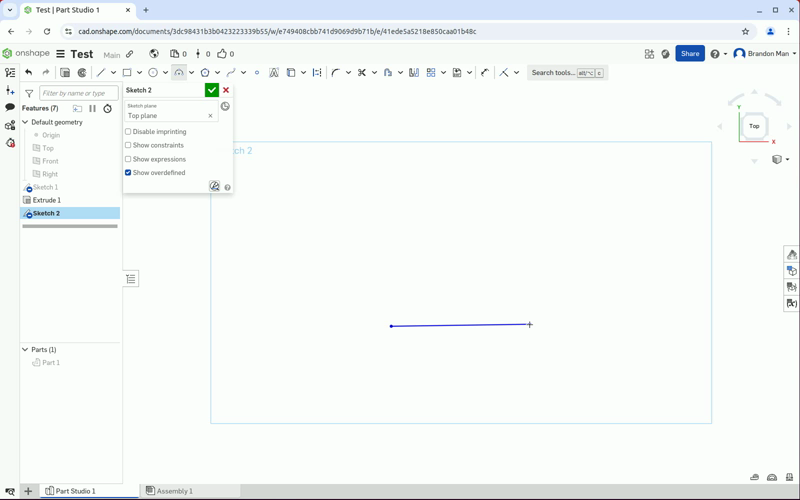
mouse_move(529, 241)
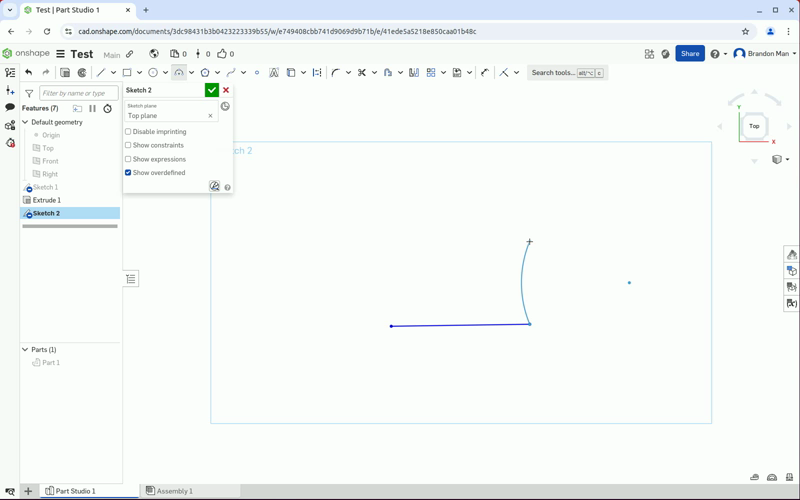
click(529, 241)
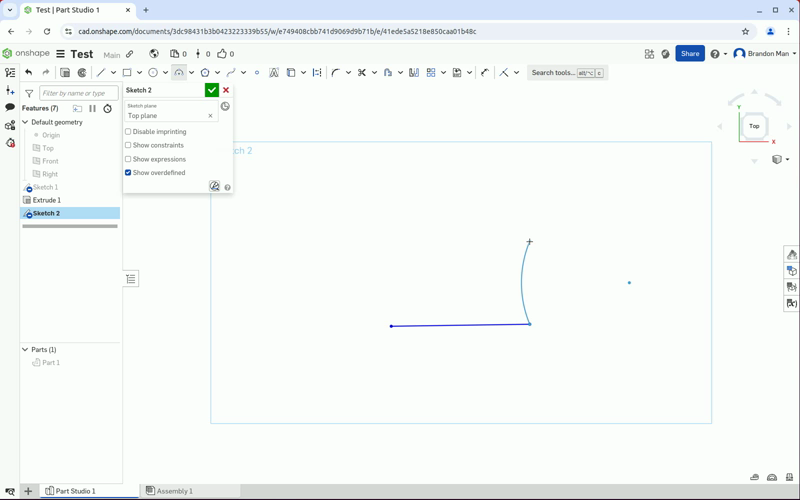
mouse_move(570, 282)
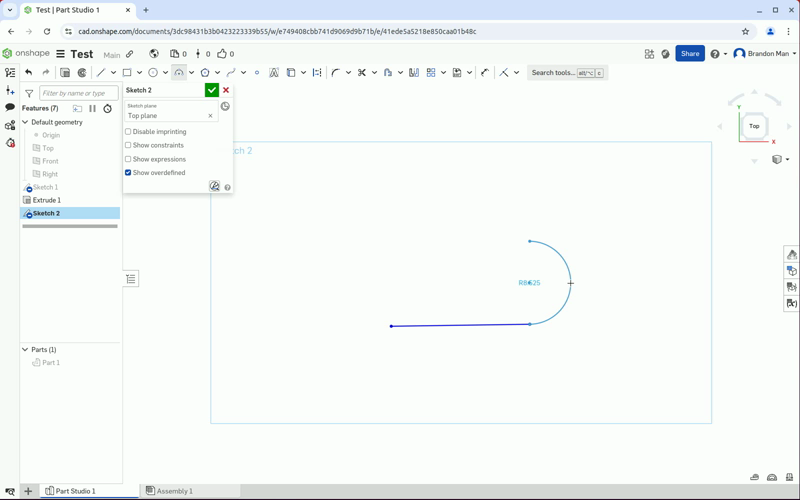
click(570, 282)
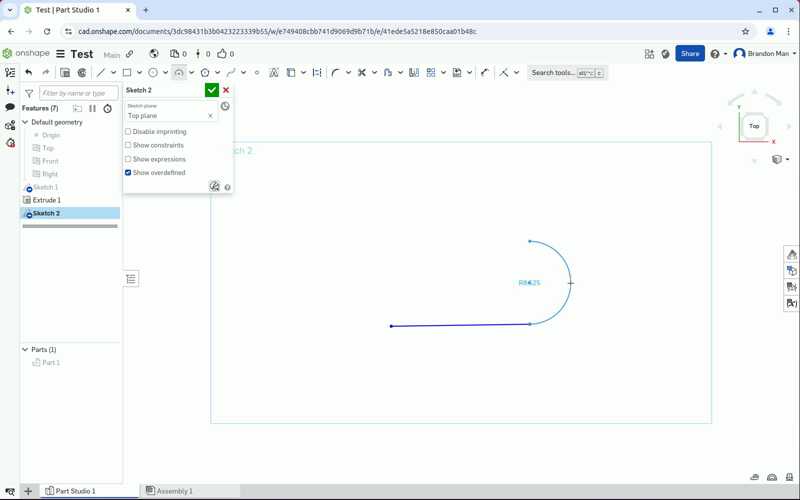
key_up(shift)
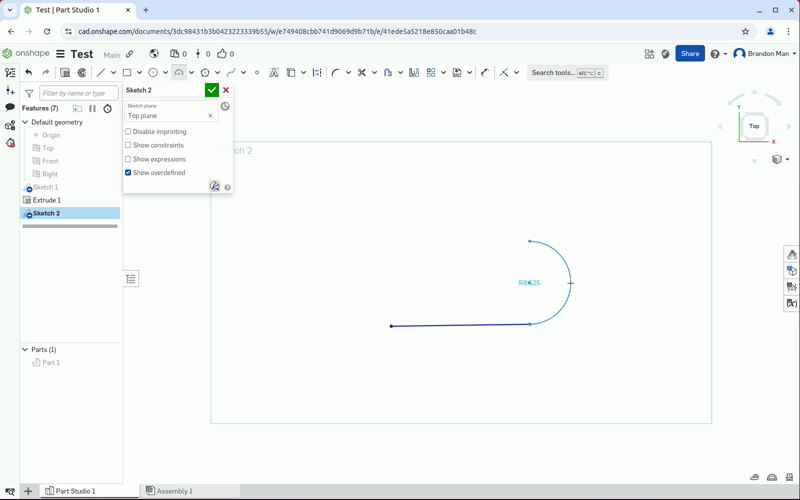
key(esc)
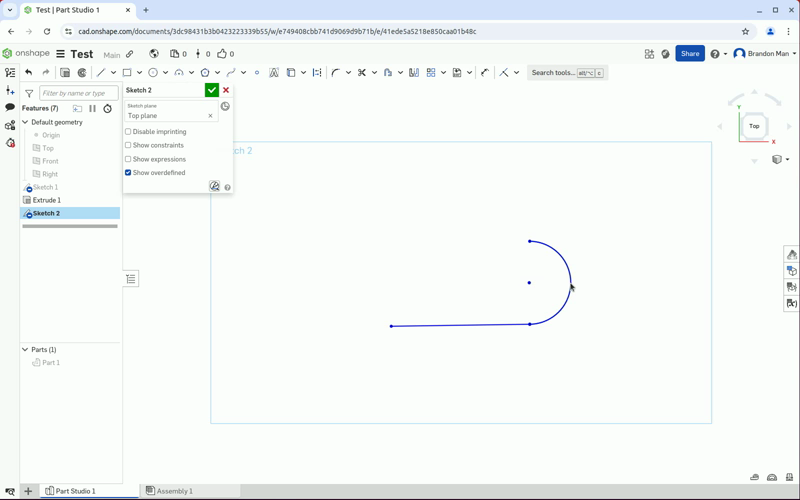
key(l)
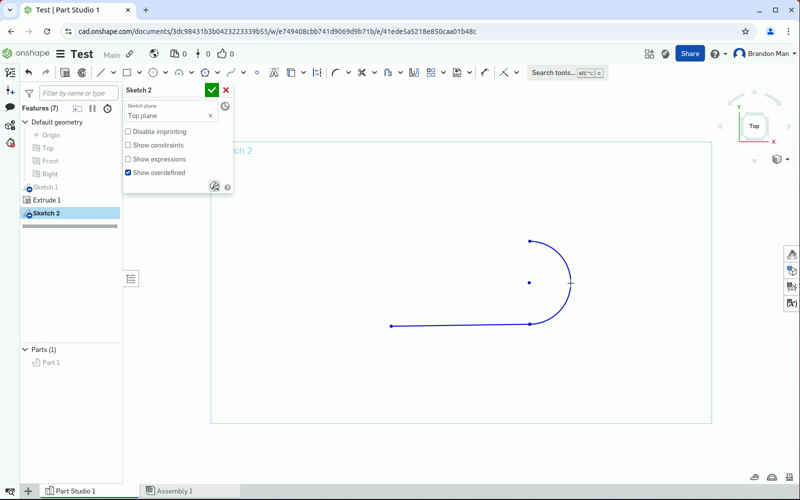
mouse_move(529, 241)
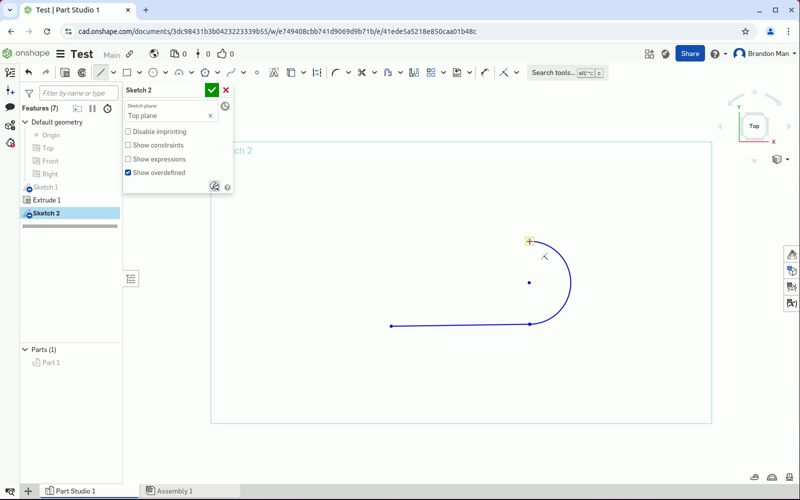
click(529, 241)
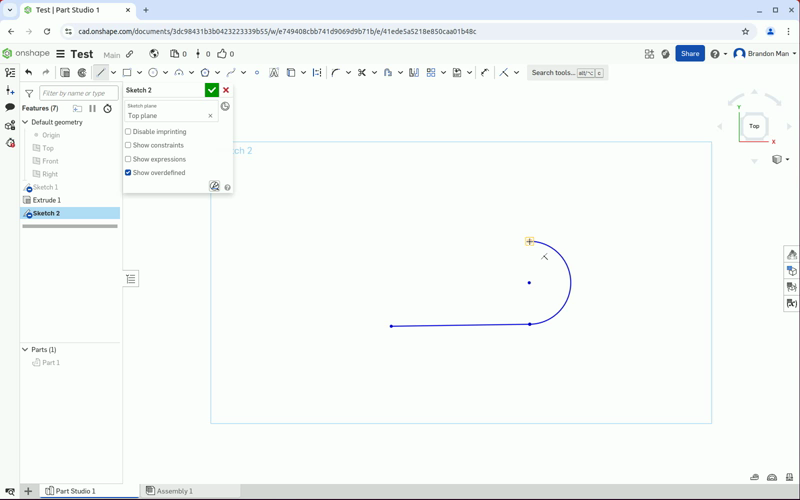
key_down(shift)
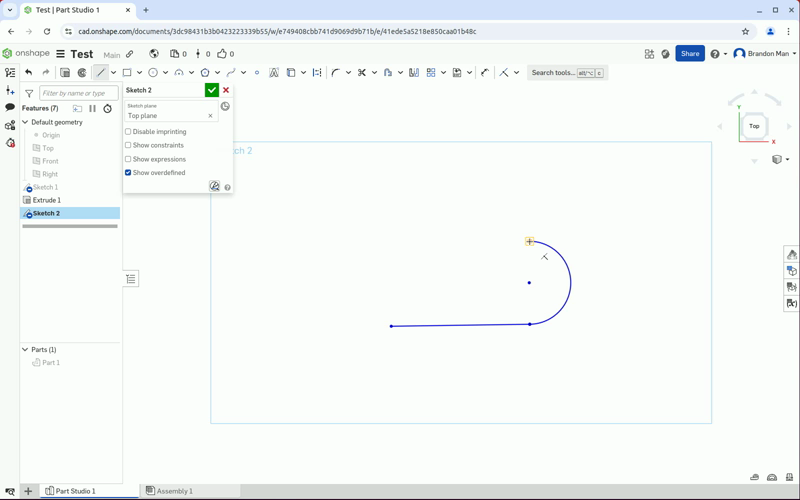
mouse_move(391, 241)
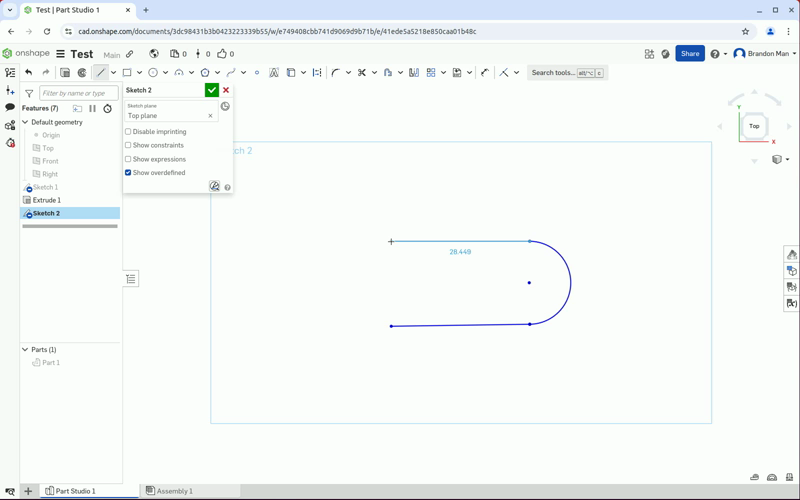
click(391, 241)
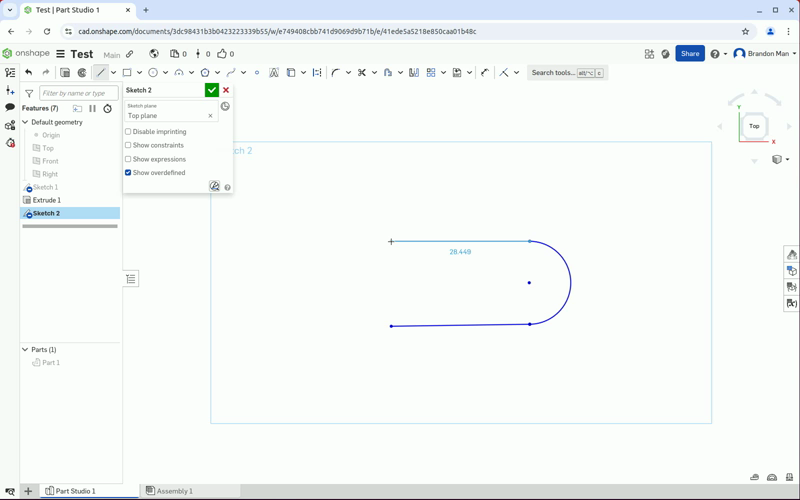
key_up(shift)
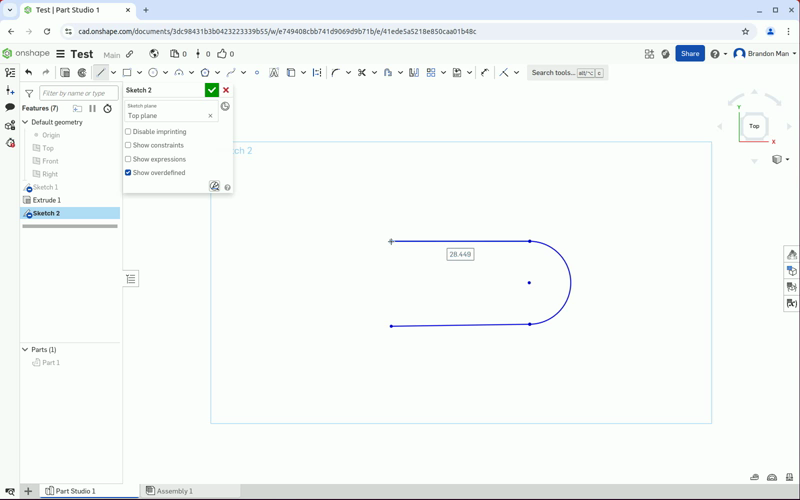
key(esc)
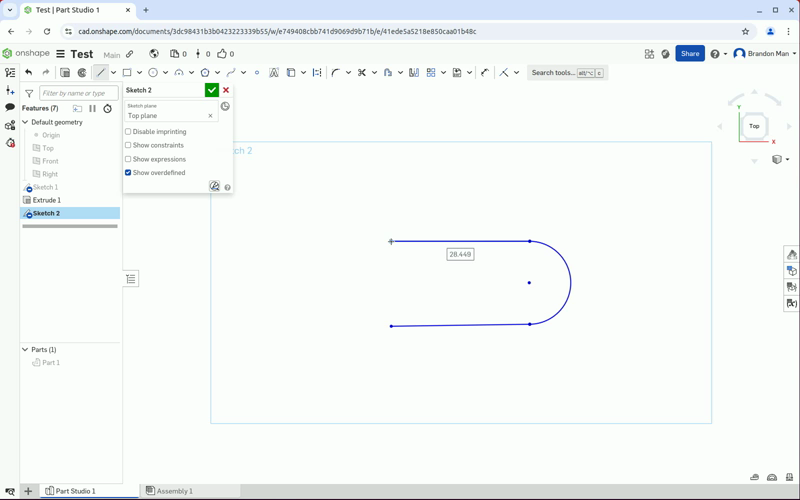
key(a)
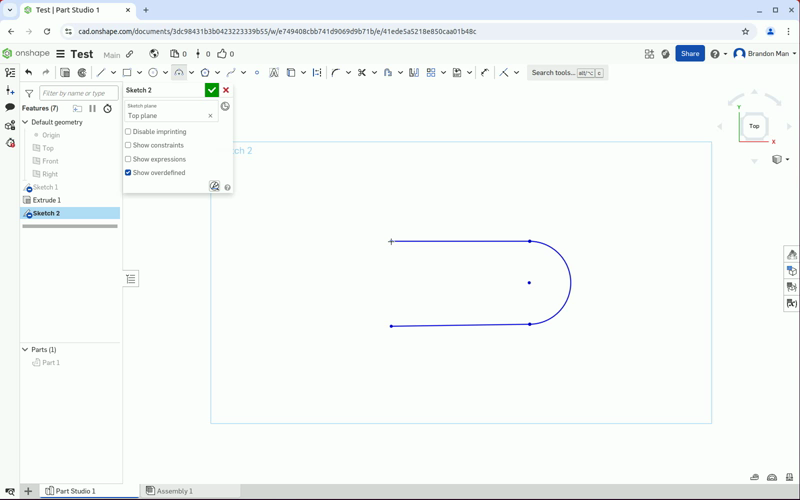
mouse_move(391, 241)
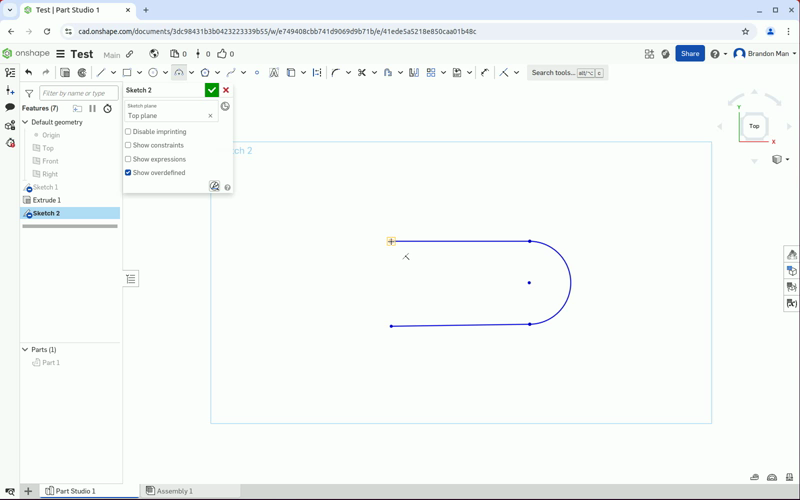
click(391, 241)
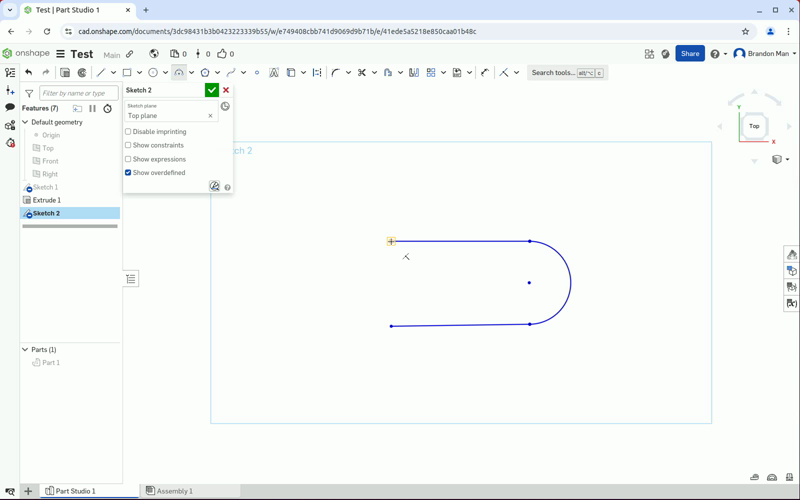
mouse_move(391, 326)
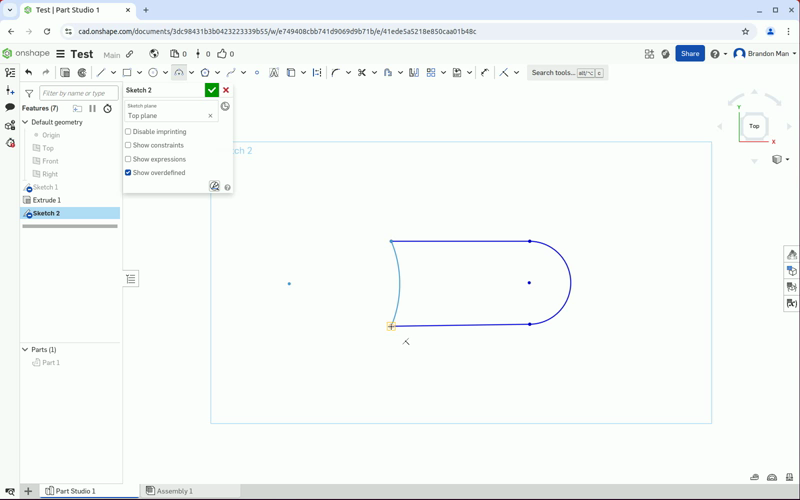
click(391, 326)
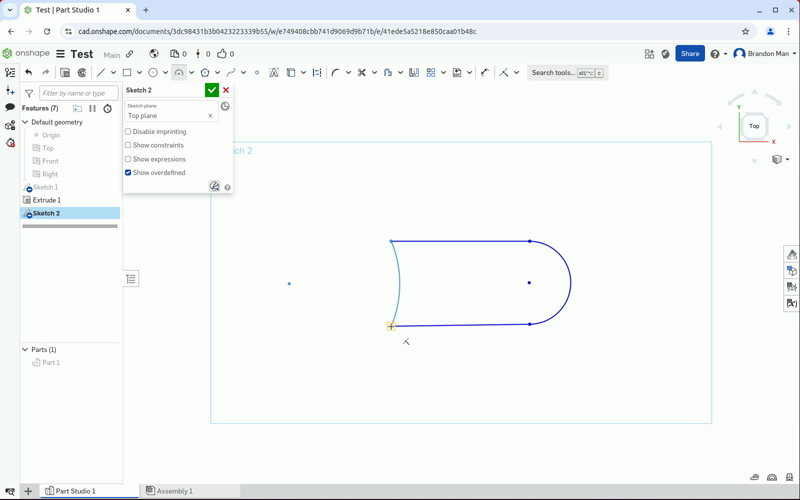
key_down(shift)
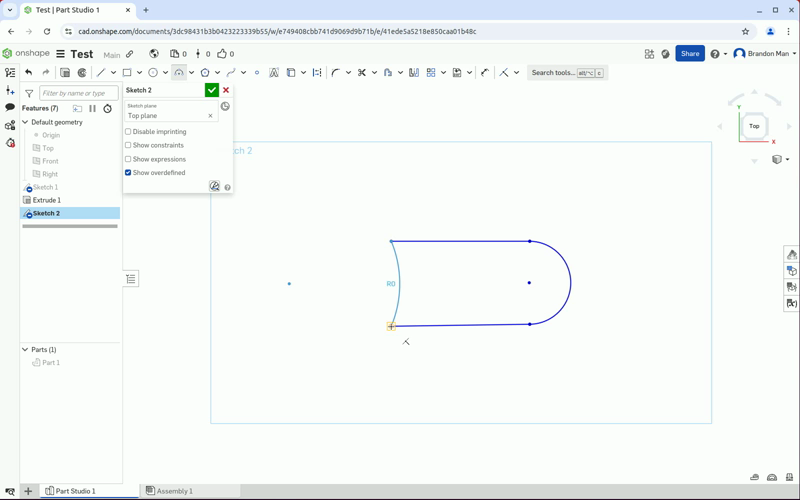
mouse_move(433, 283)
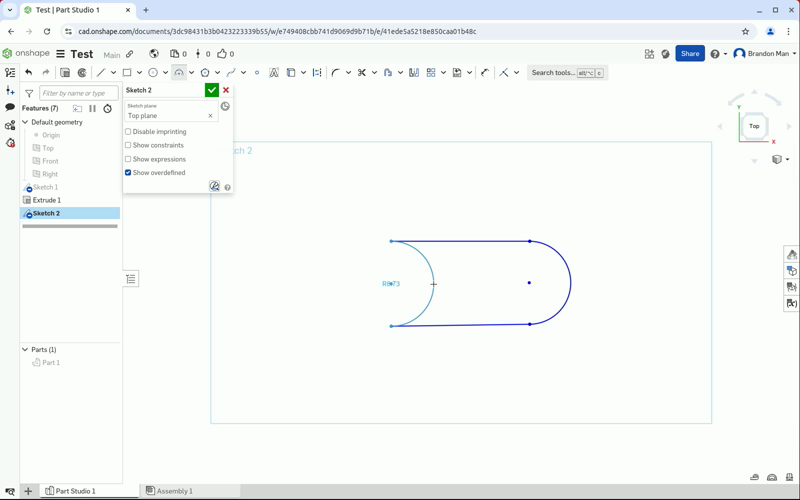
click(433, 283)
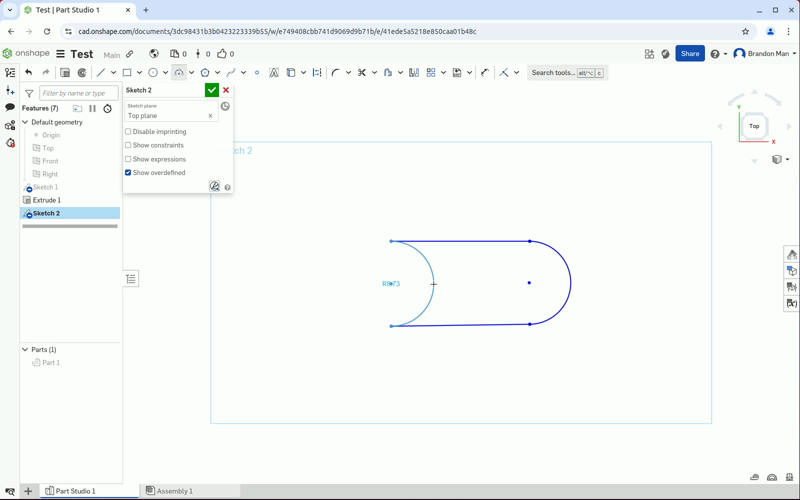
key_up(shift)
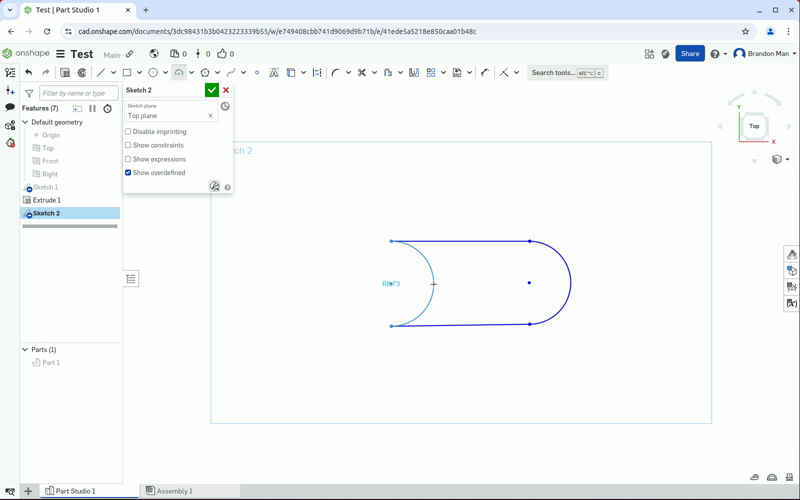
key(esc)
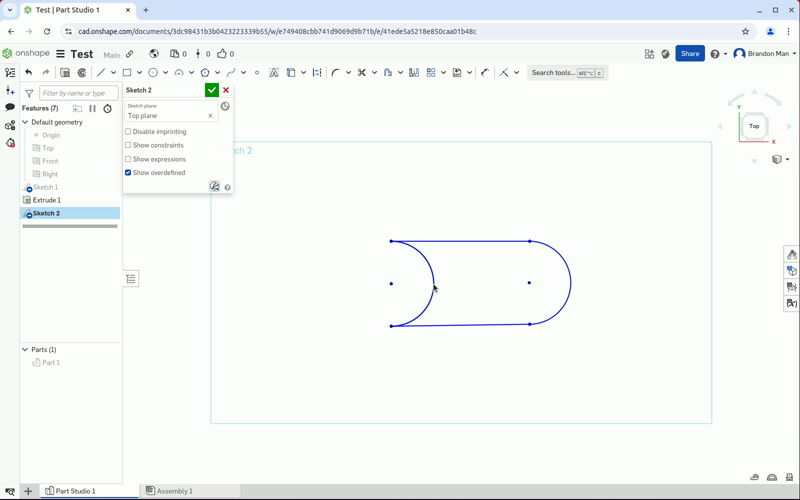
key(c)
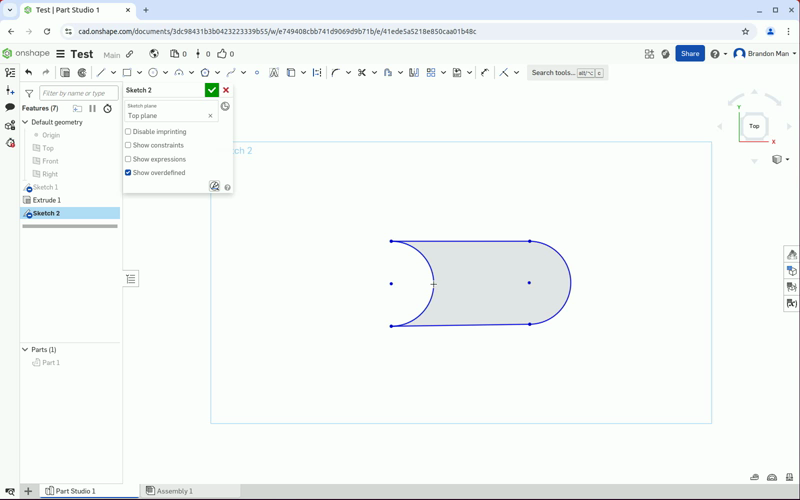
key_down(shift)
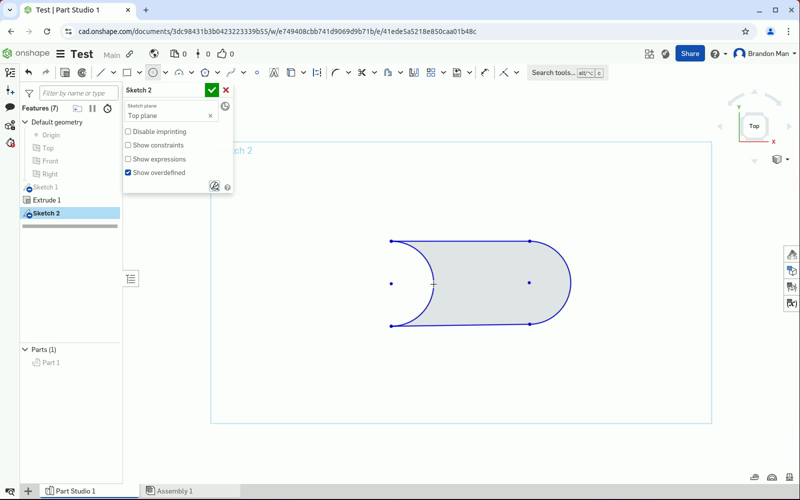
mouse_move(529, 282)
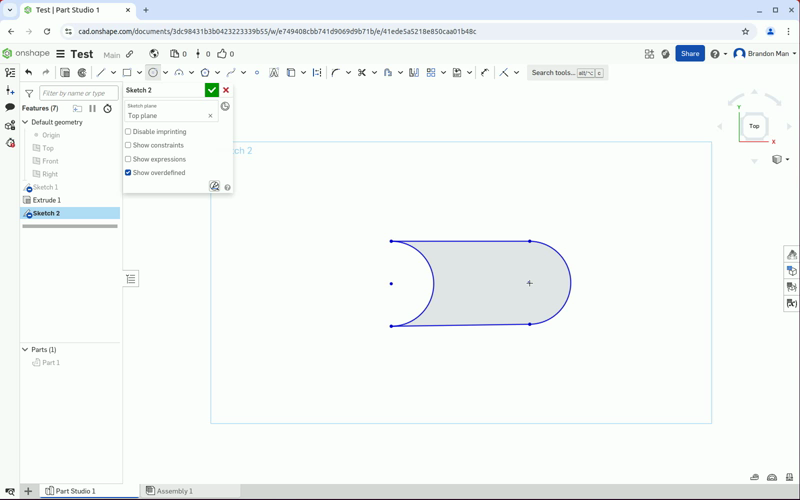
scroll(6)
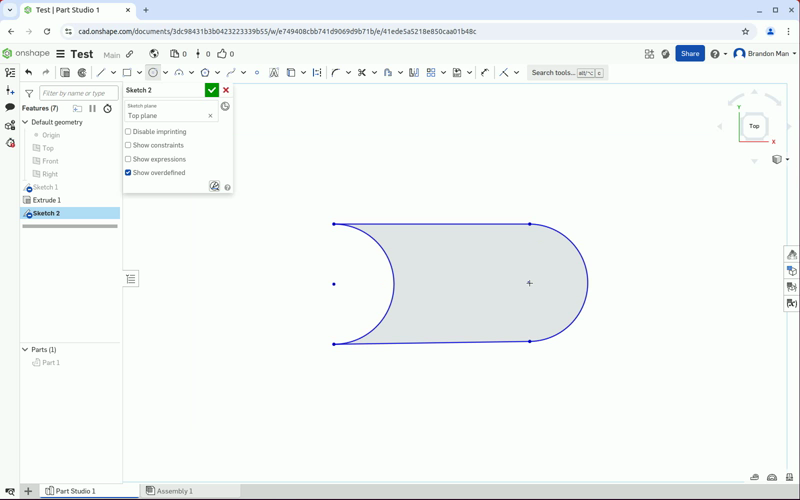
scroll(6)
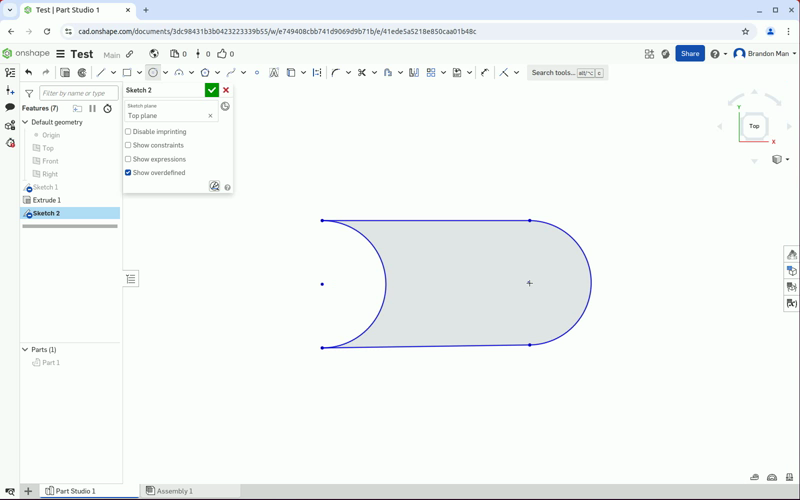
scroll(6)
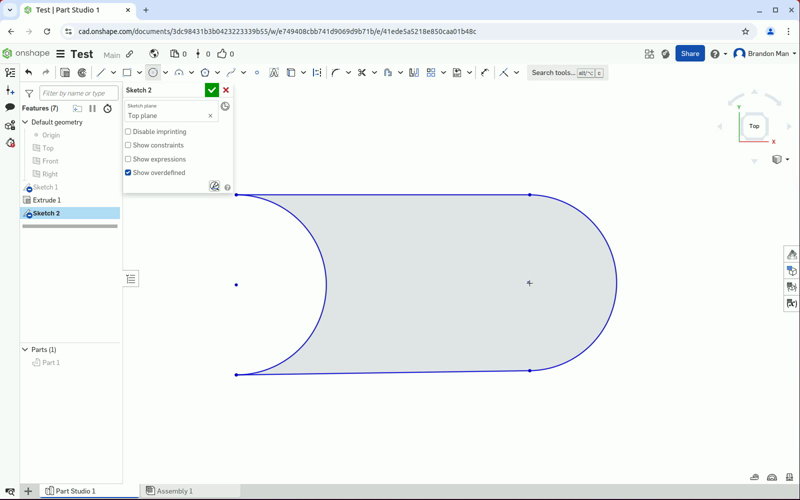
scroll(6)
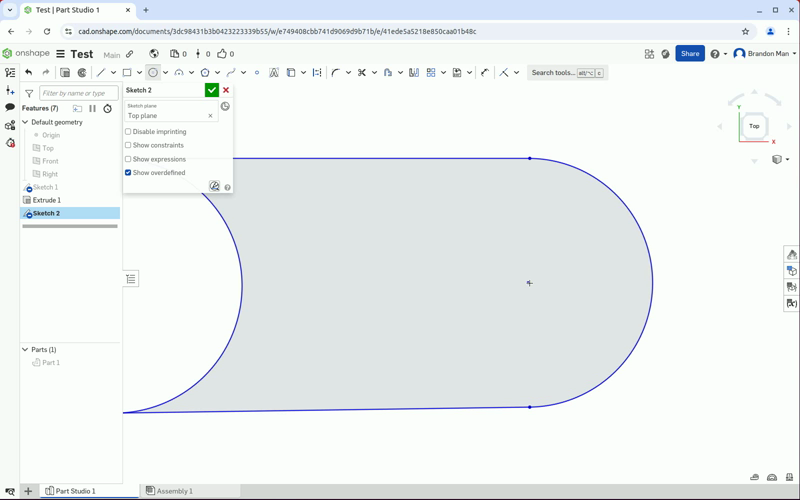
scroll(6)
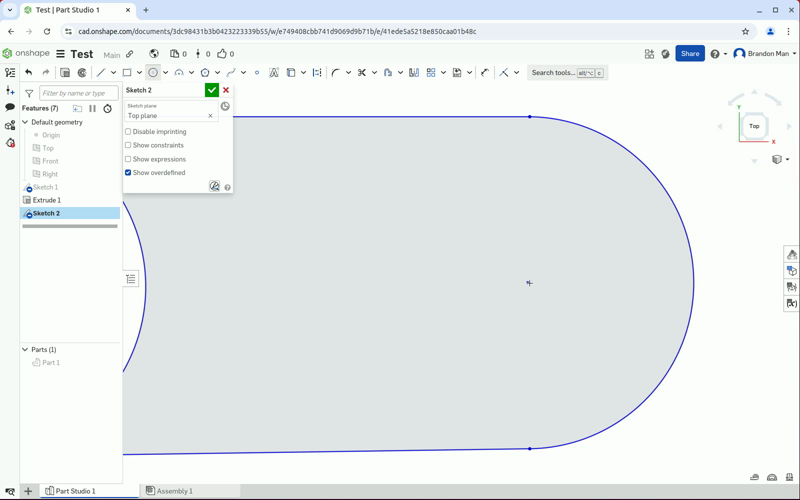
scroll(6)
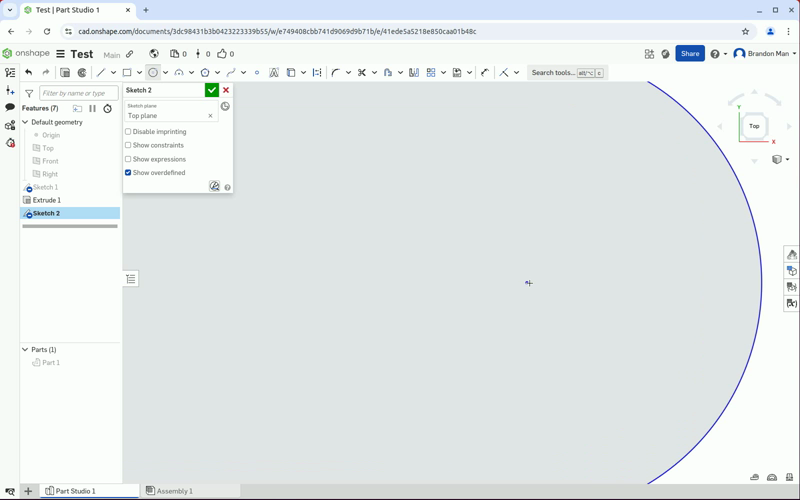
scroll(6)
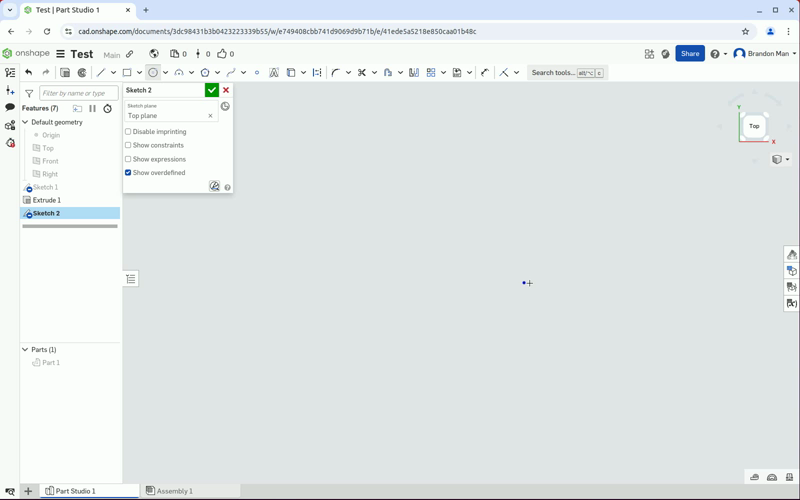
click(529, 282)
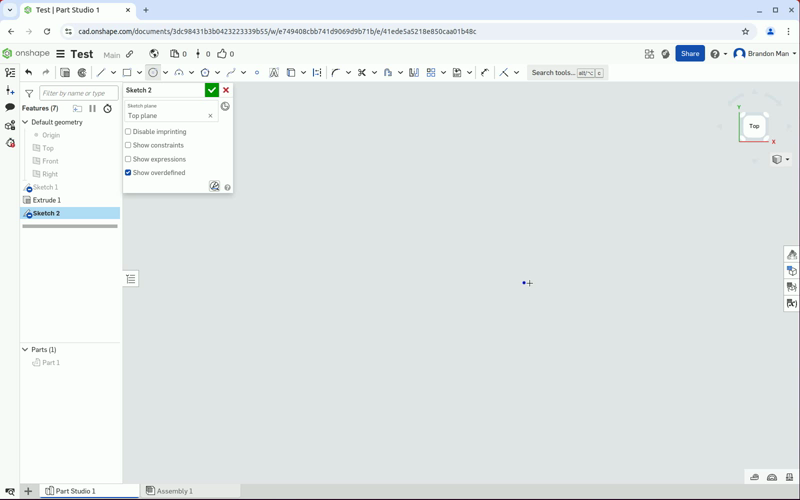
scroll(-6)
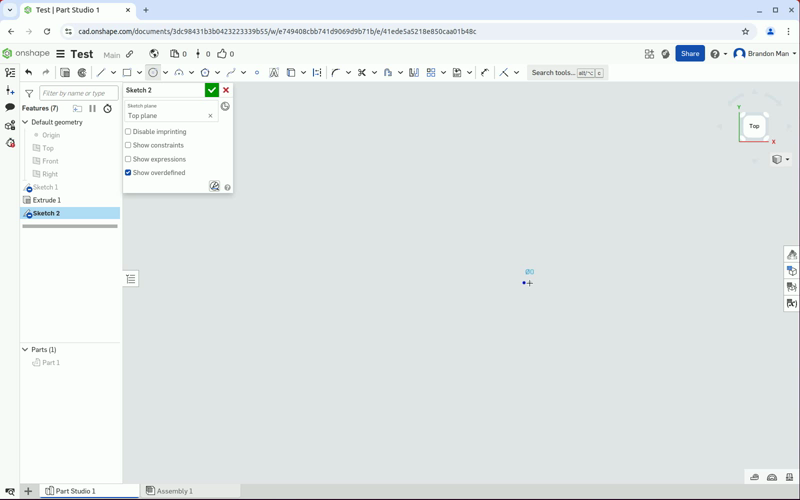
scroll(-6)
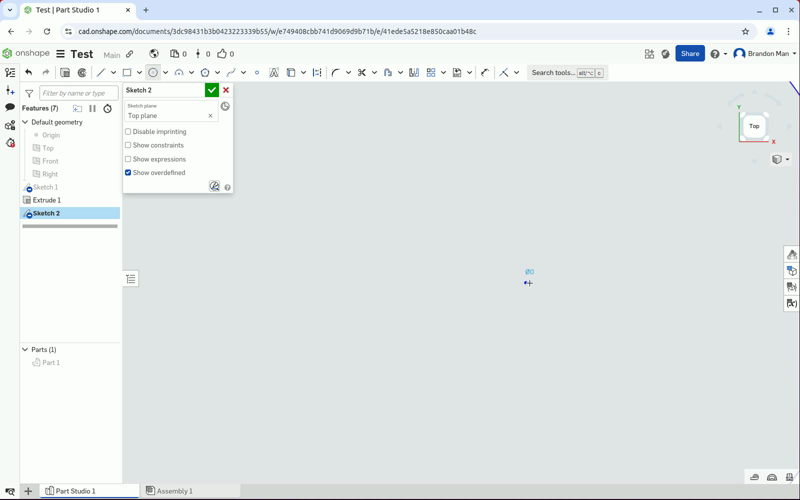
scroll(-6)
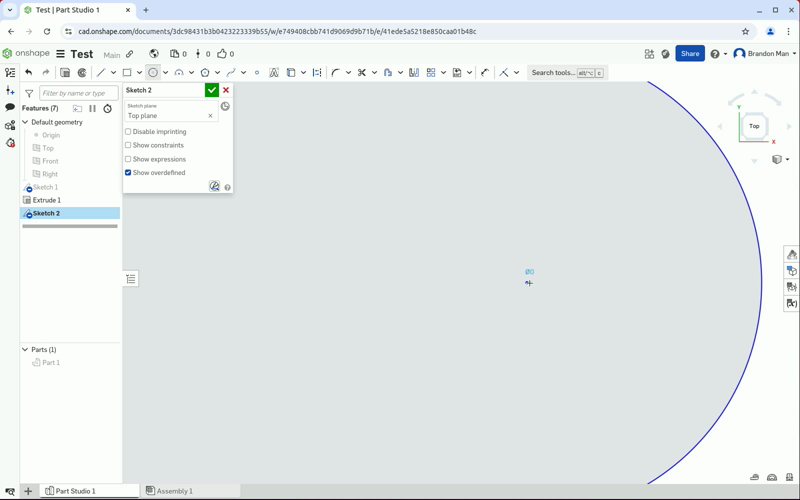
scroll(-6)
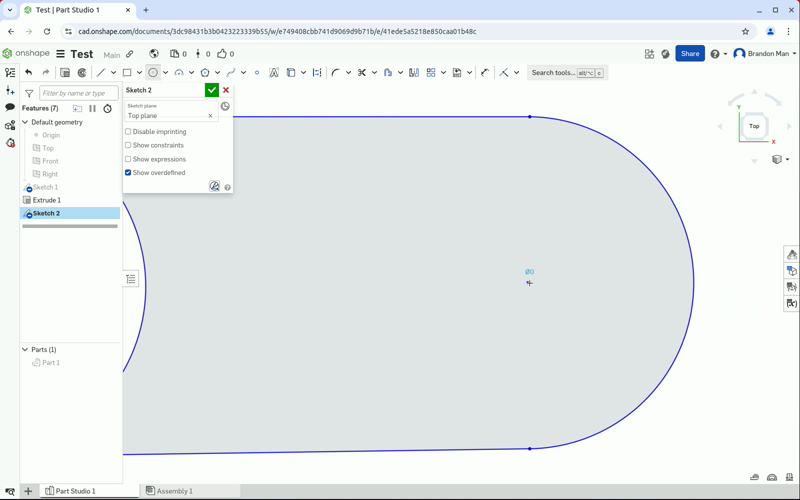
scroll(-6)
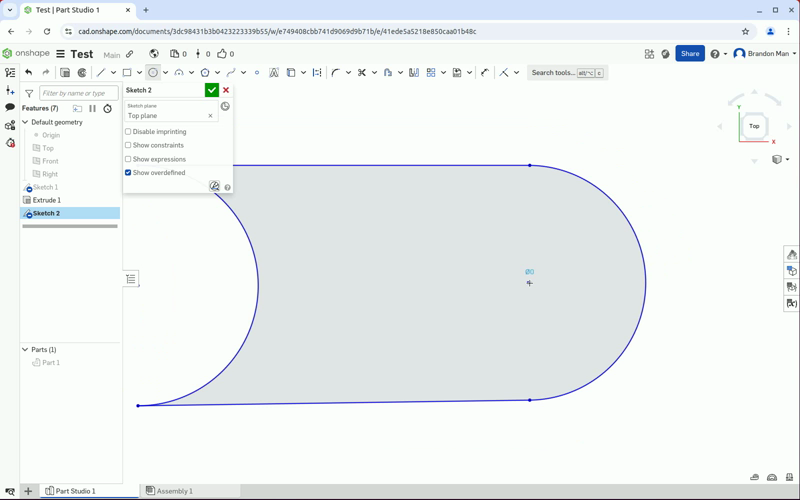
scroll(-6)
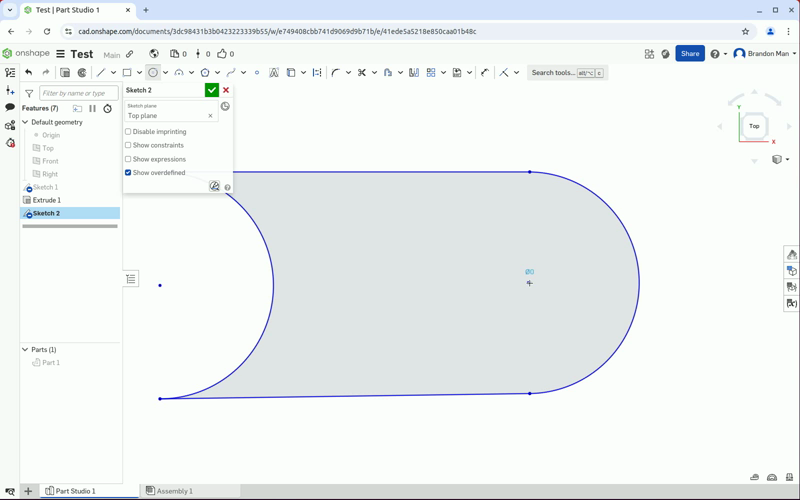
scroll(-6)
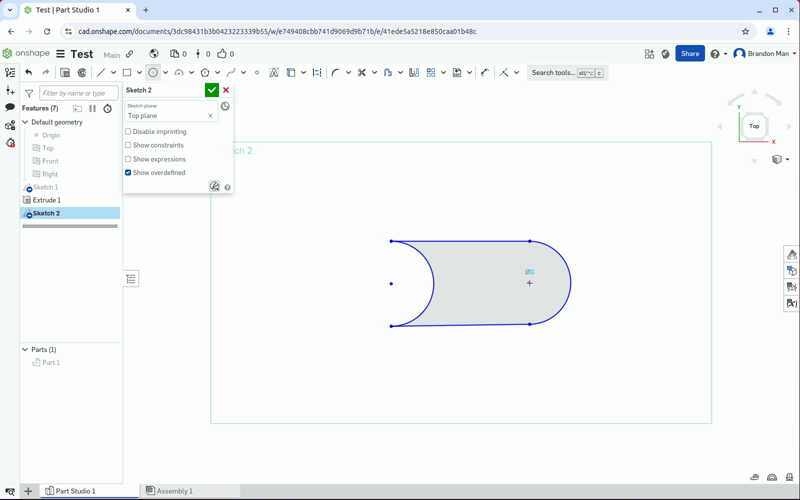
key_up(shift)
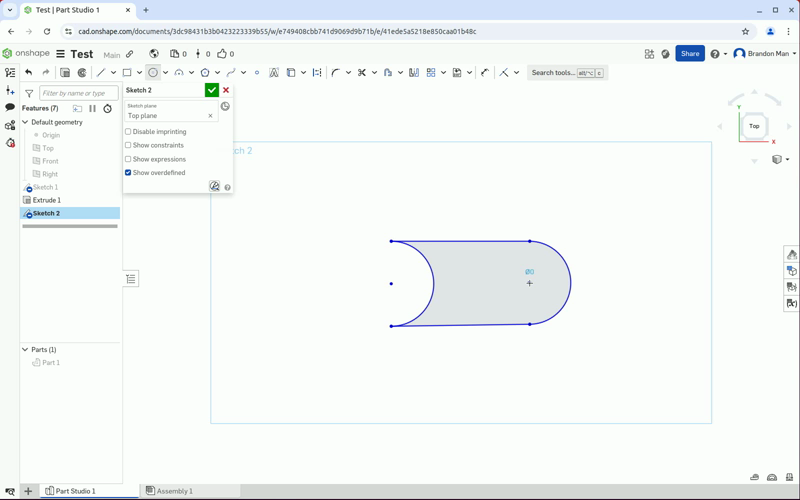
mouse_move(554, 282)
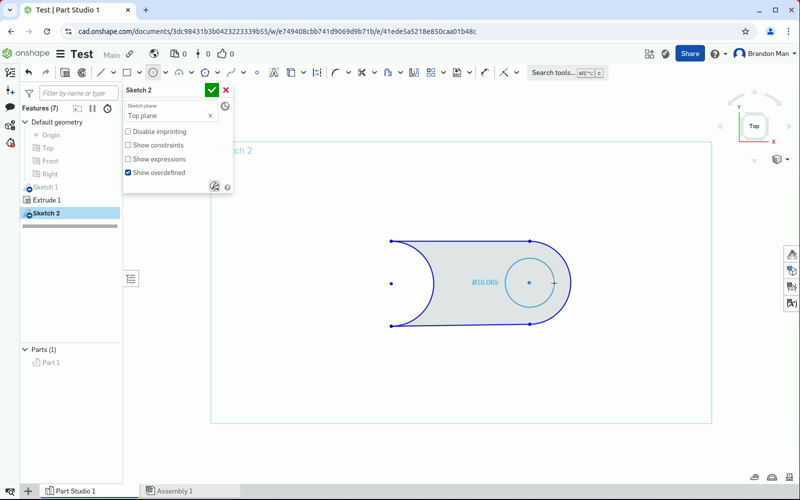
click(554, 282)
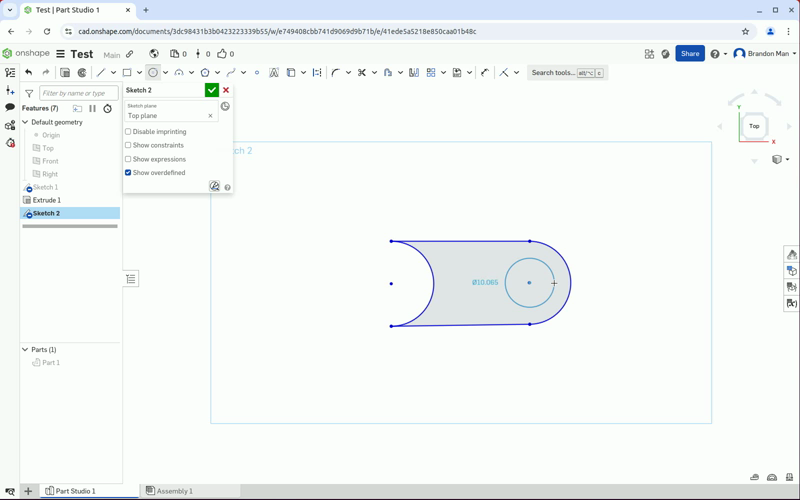
key(esc)
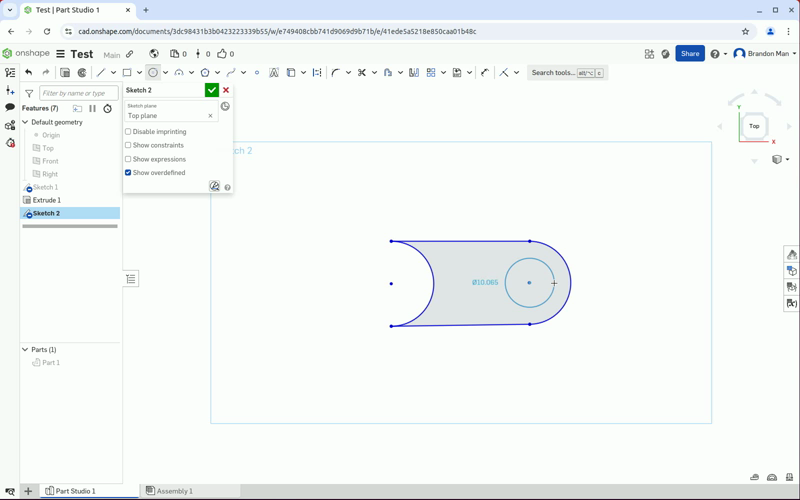
mouse_move(433, 251)
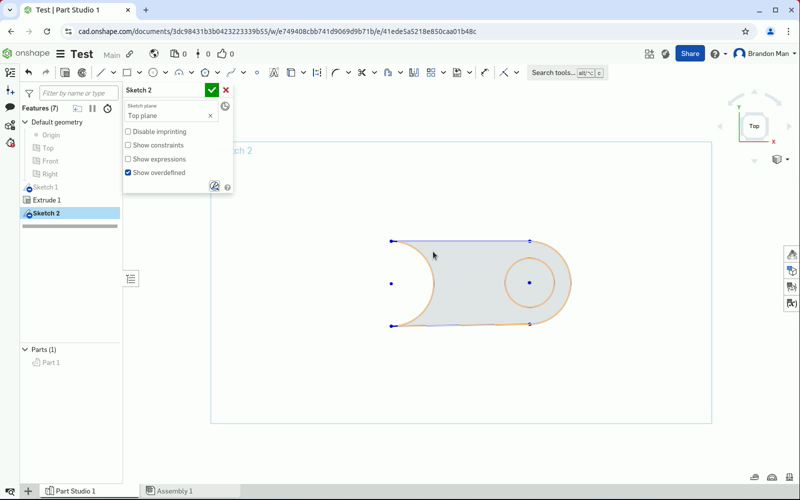
click(433, 251)
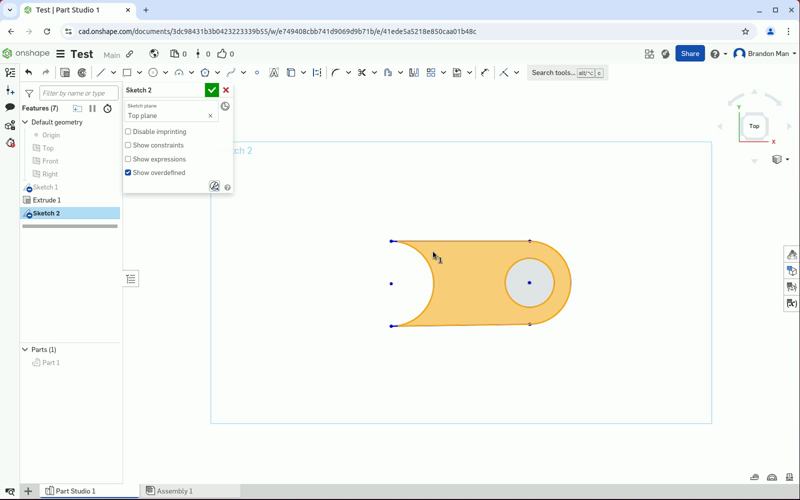
mouse_move(73, 352)
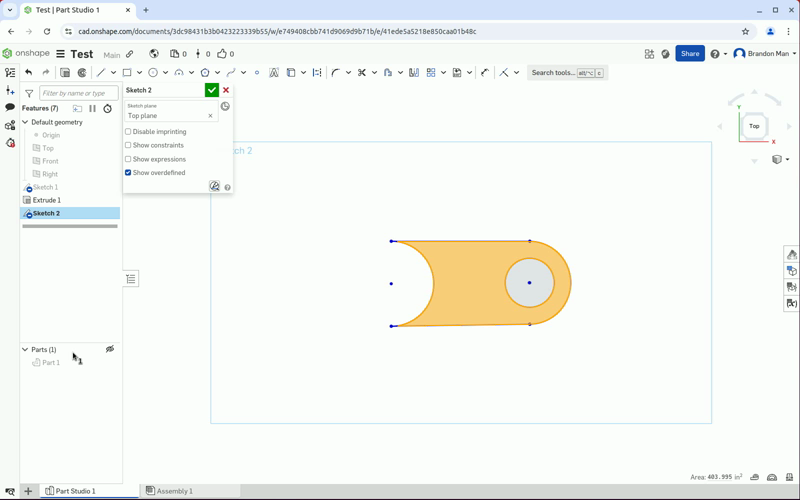
key(shift+y)
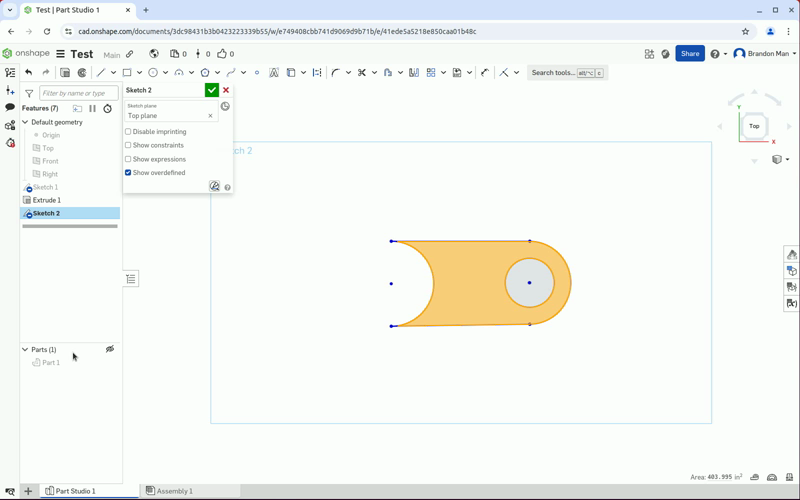
key(shift+e)
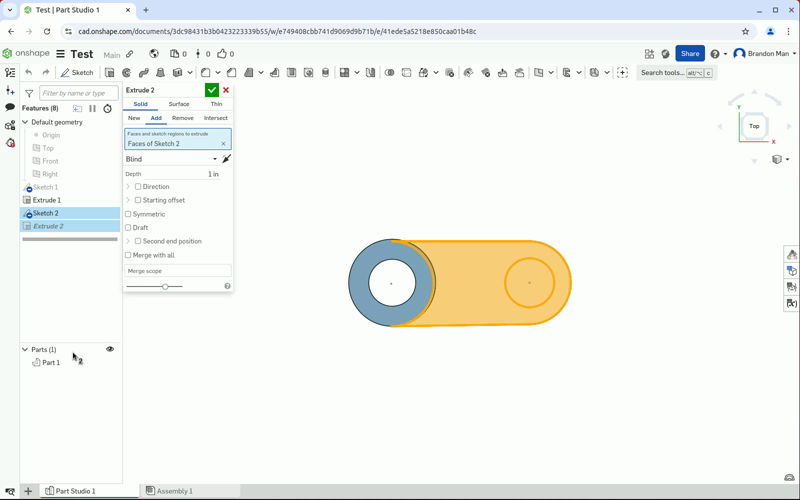
mouse_move(143, 106)
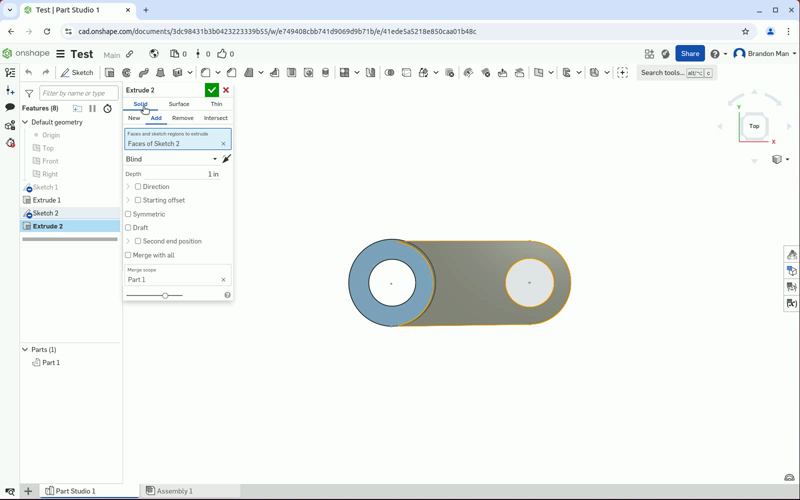
click(143, 106)
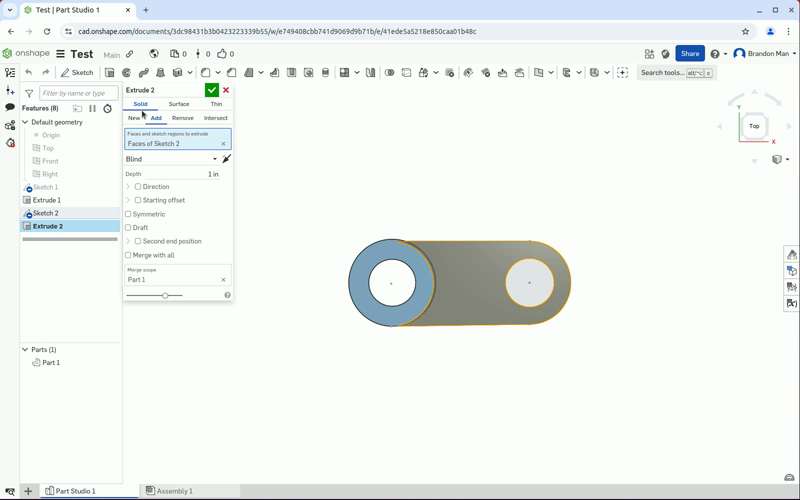
mouse_move(137, 120)
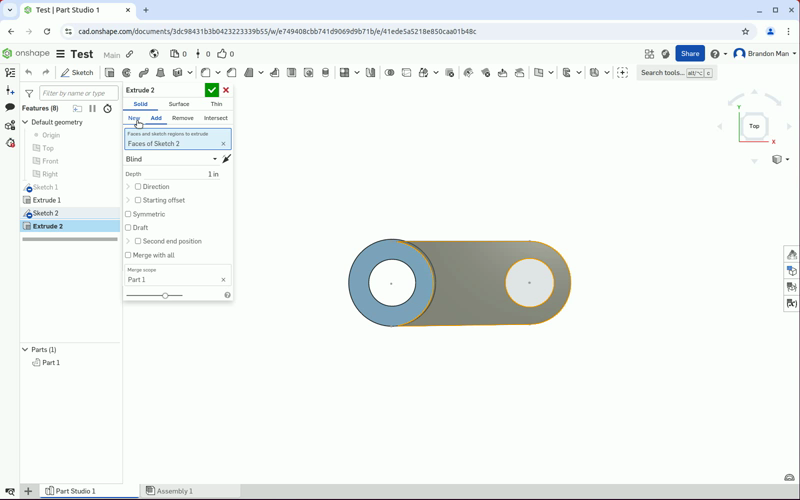
click(137, 120)
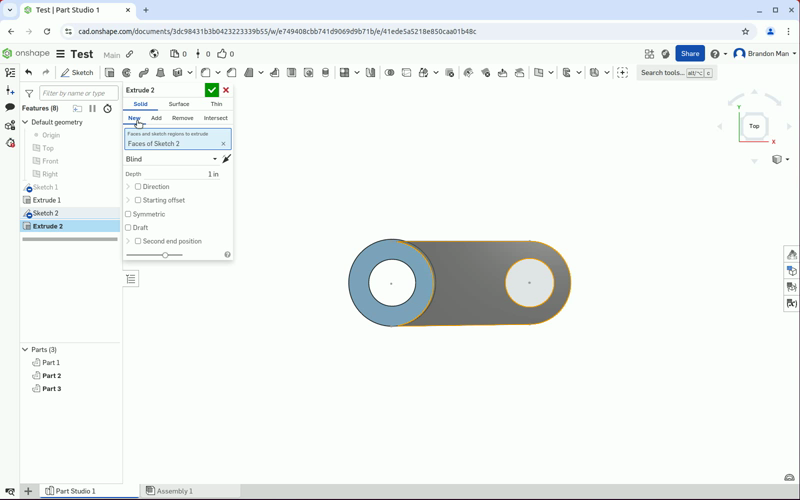
key(tab, 4)
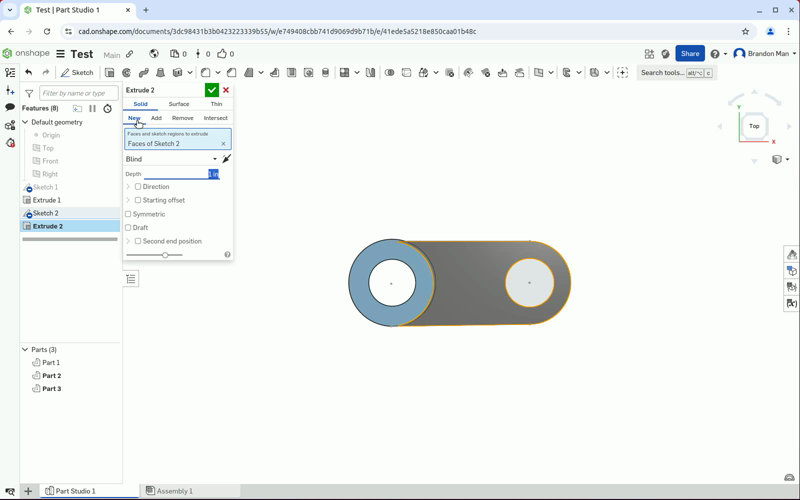
text(7.703)
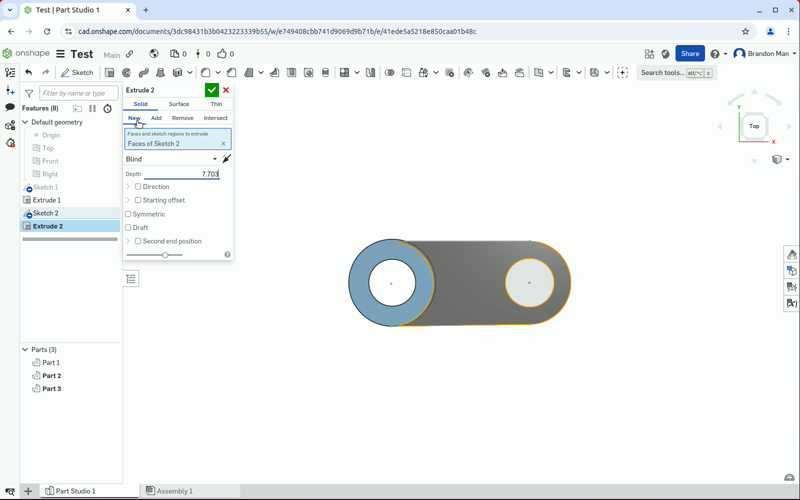
key(enter)
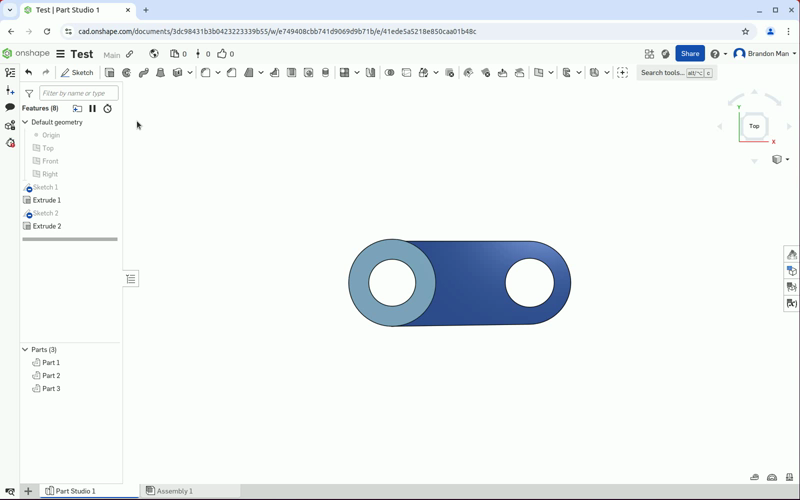
key(shift+h)
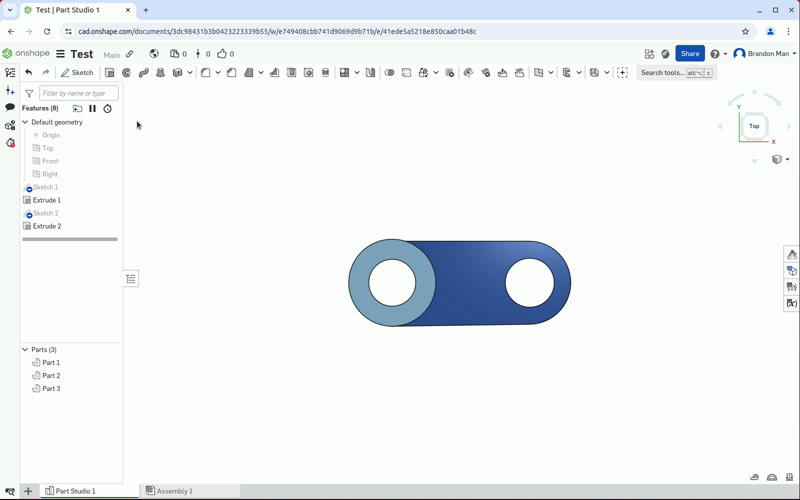
key(shift+h)
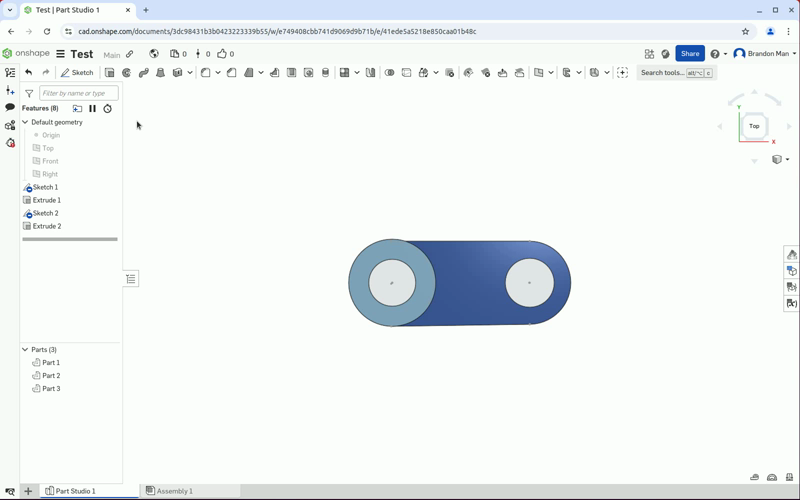
key(shift+7)
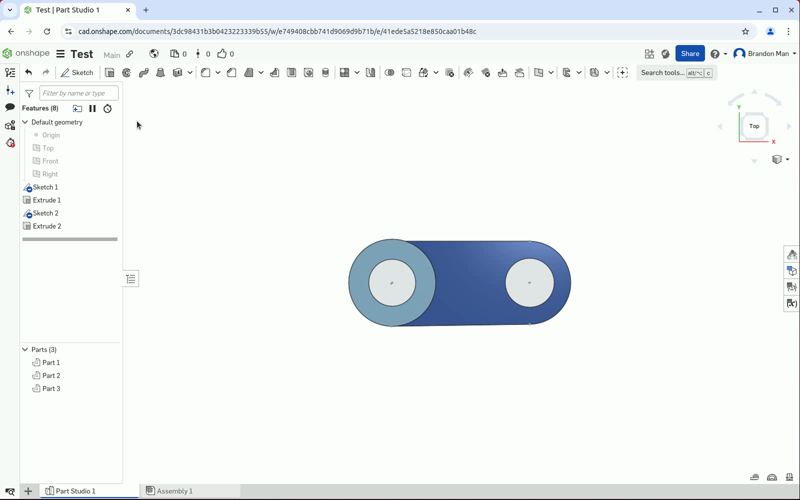
key(up, 3)
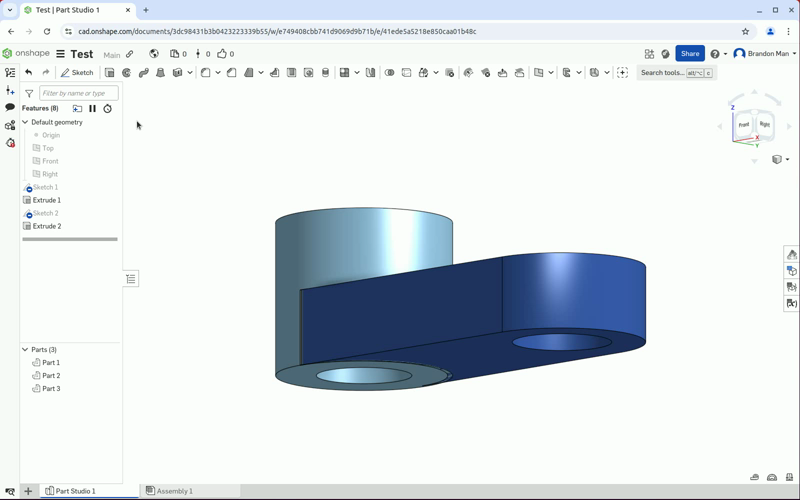
key(left, 3)
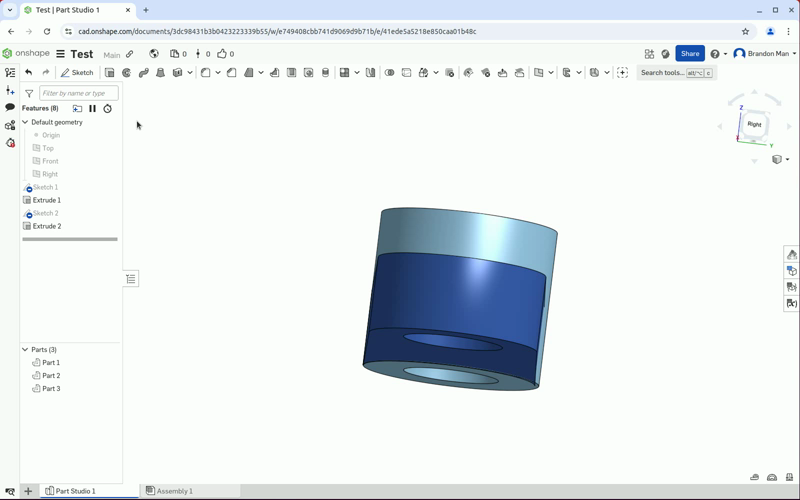
key(right, 3)
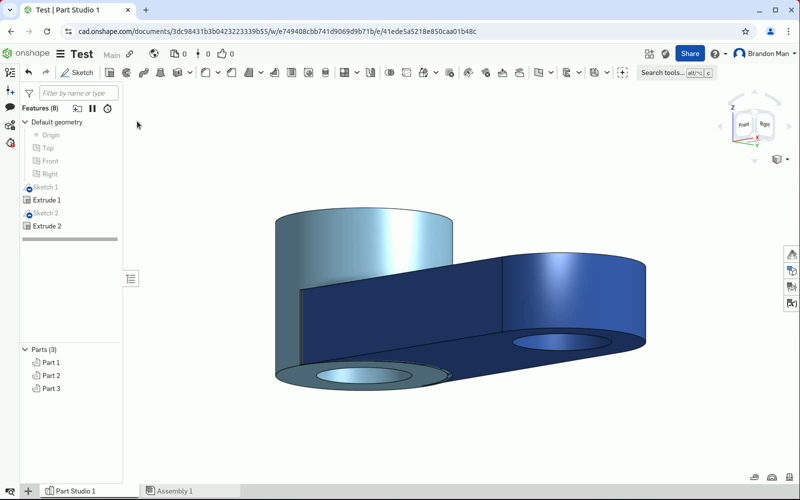
key(down, 3)
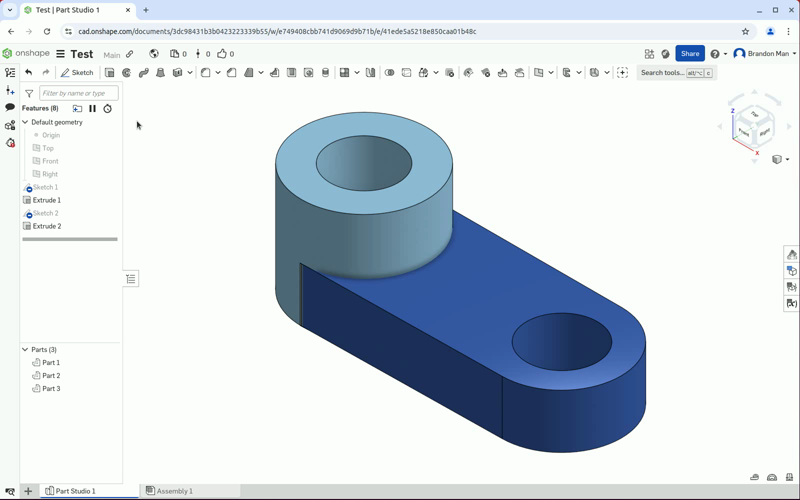
mouse_move(73, 189)
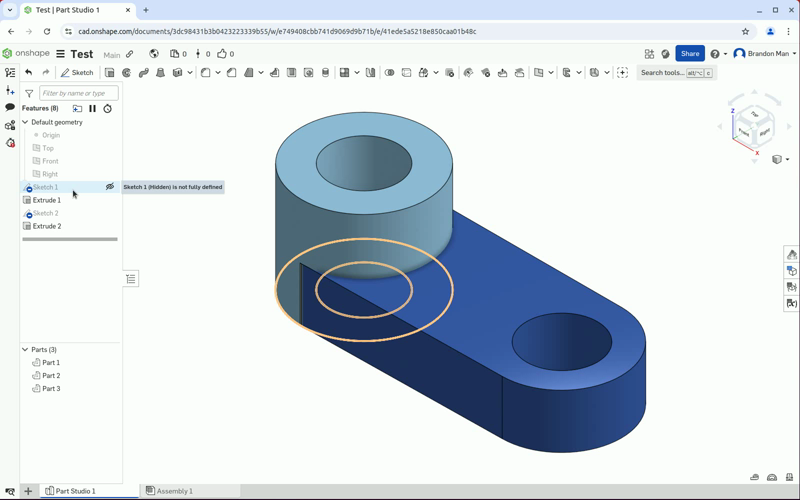
click(73, 189)